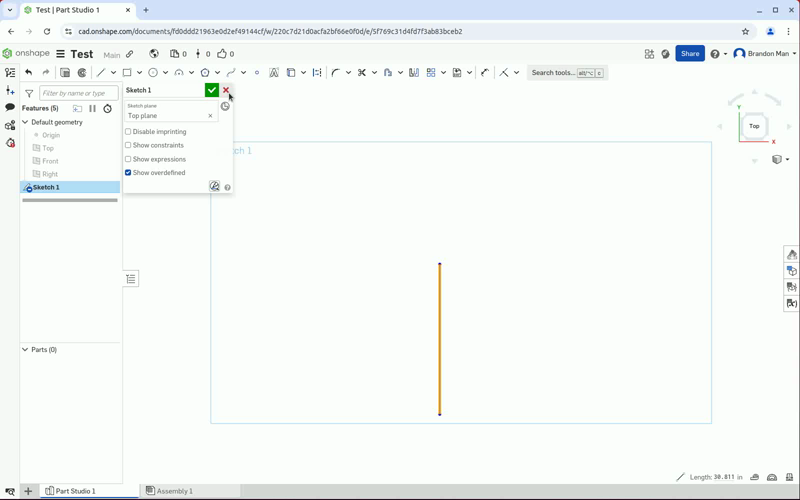
key(shift+h)
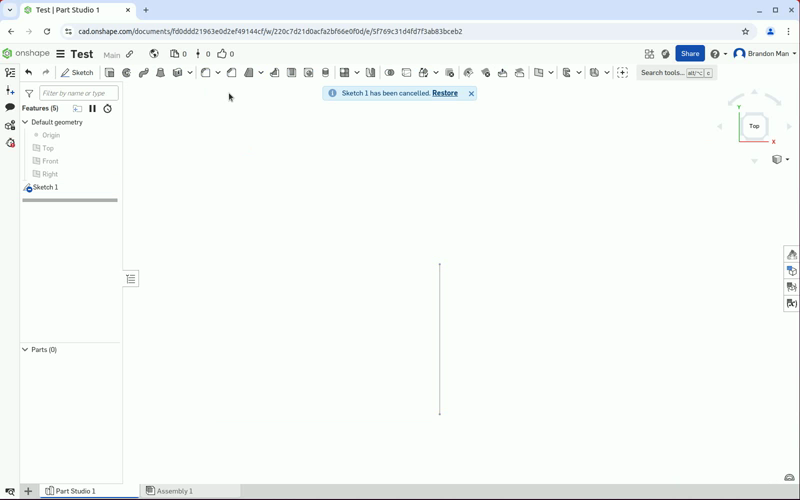
key(shift+s)
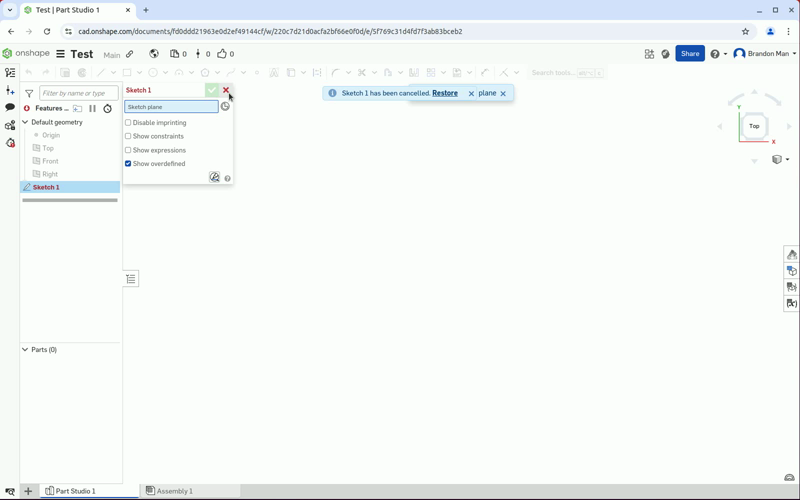
mouse_move(73, 150)
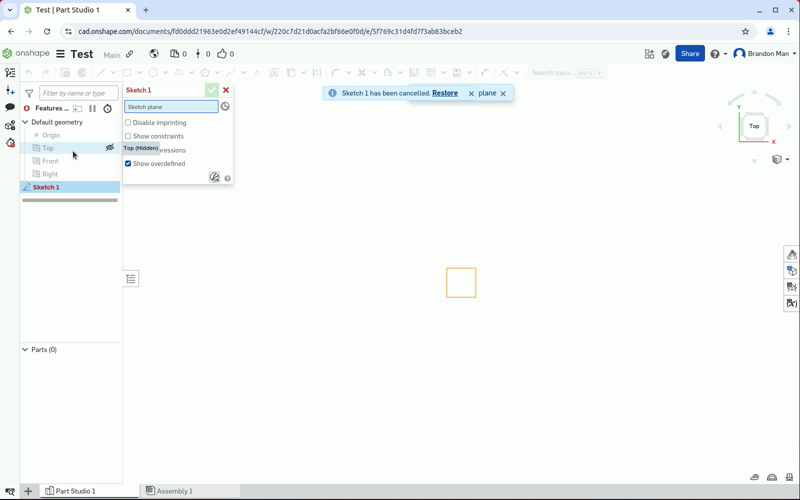
click(73, 150)
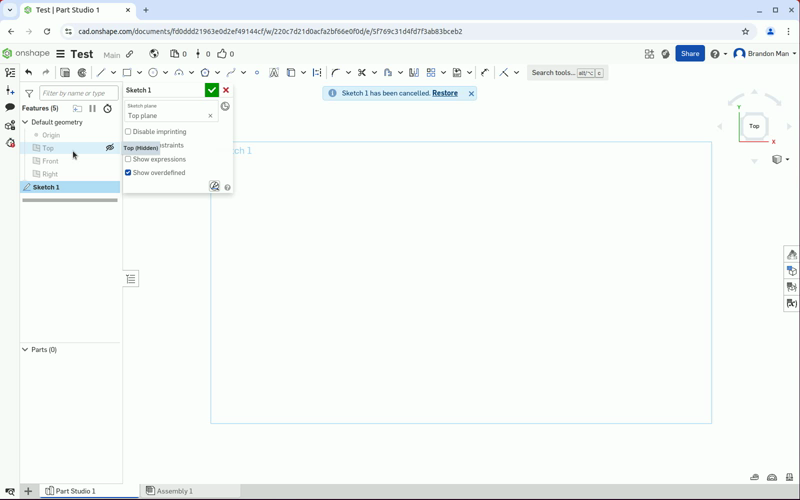
mouse_move(73, 352)
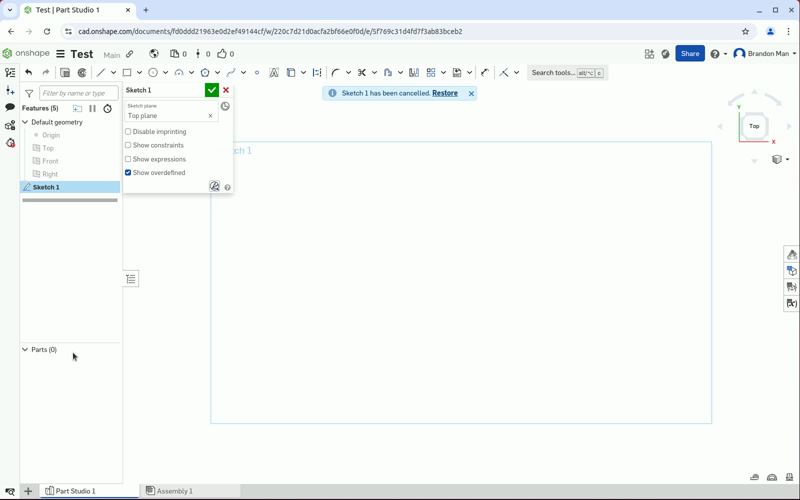
key(y)
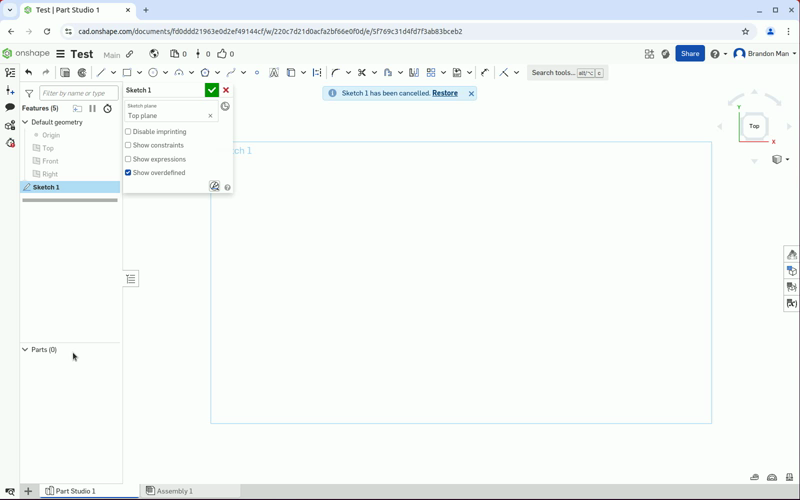
key(l)
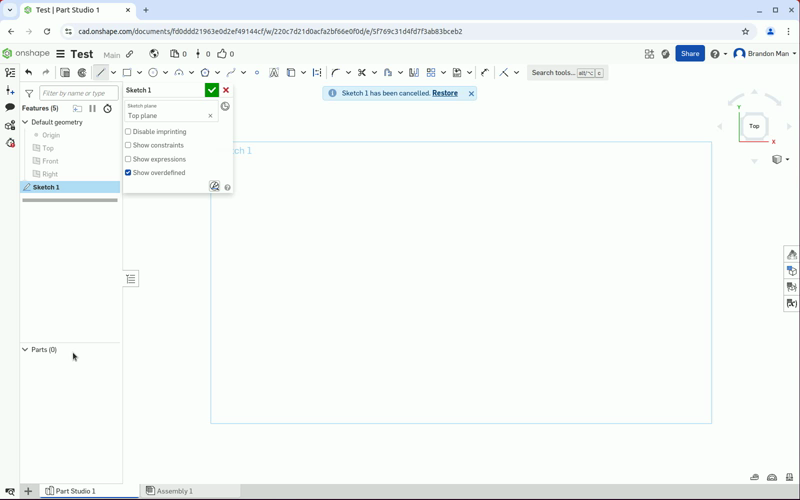
key_down(shift)
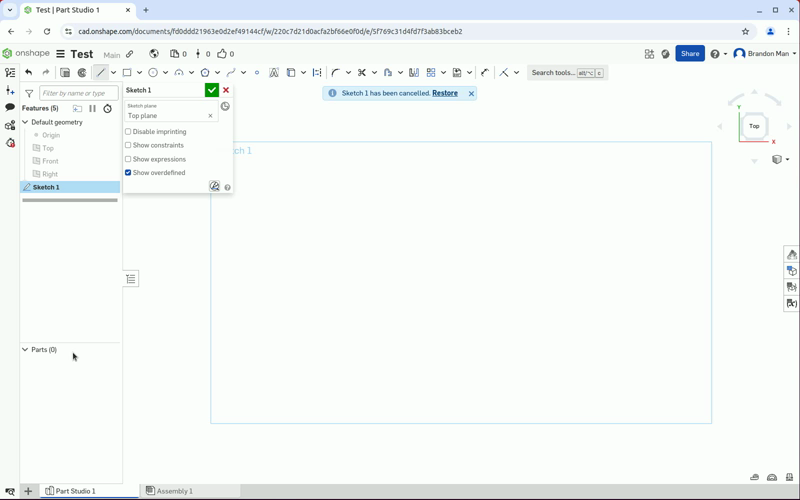
mouse_move(406, 333)
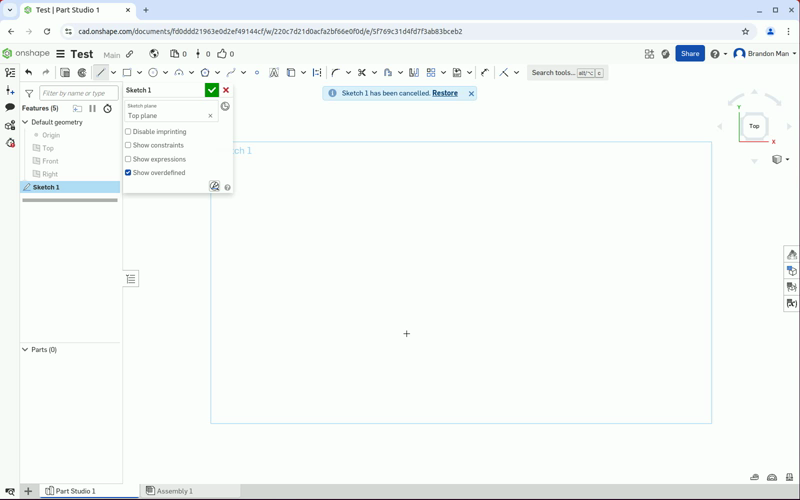
click(406, 333)
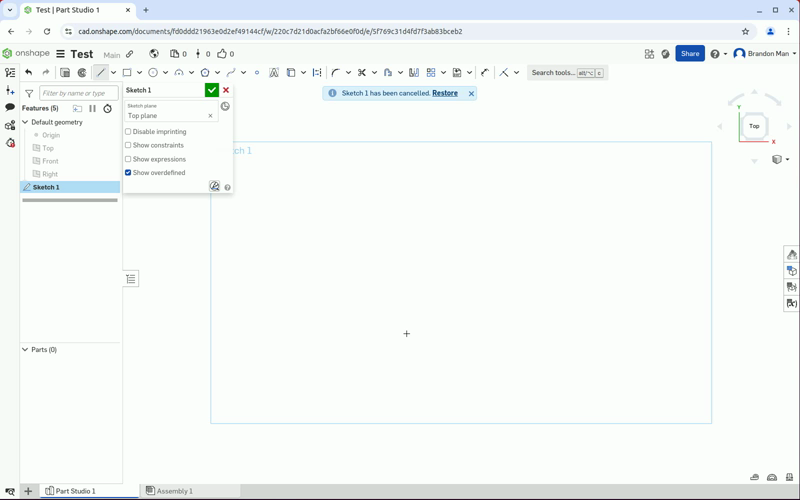
key_up(shift)
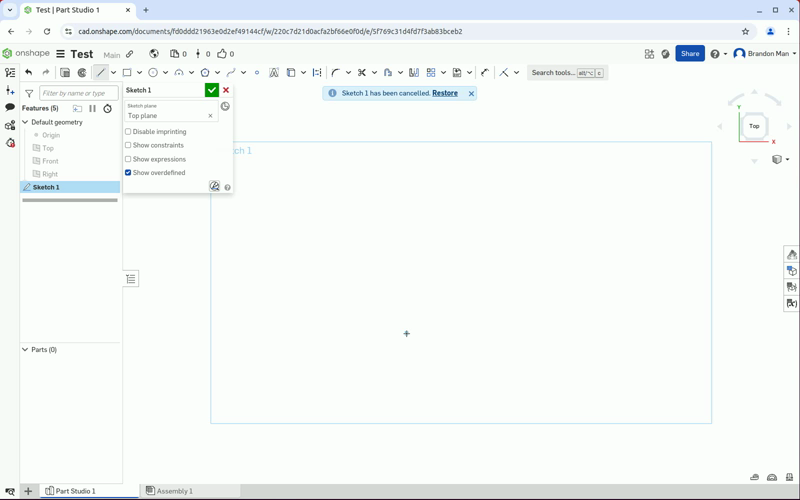
key_down(shift)
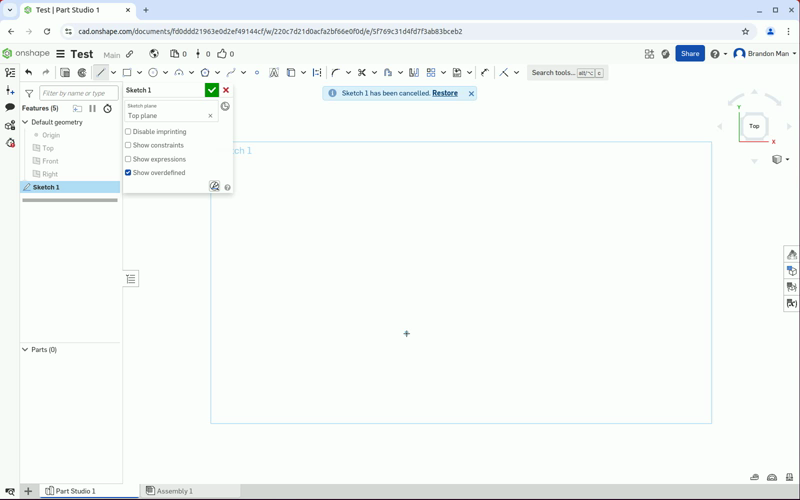
mouse_move(572, 333)
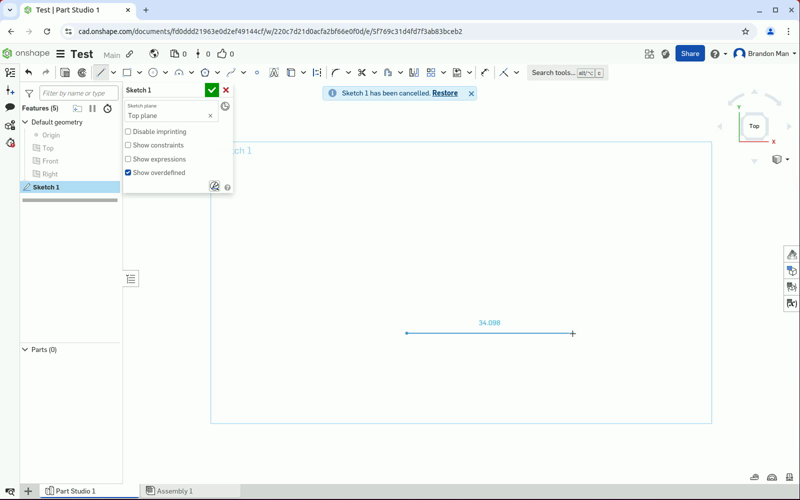
click(572, 333)
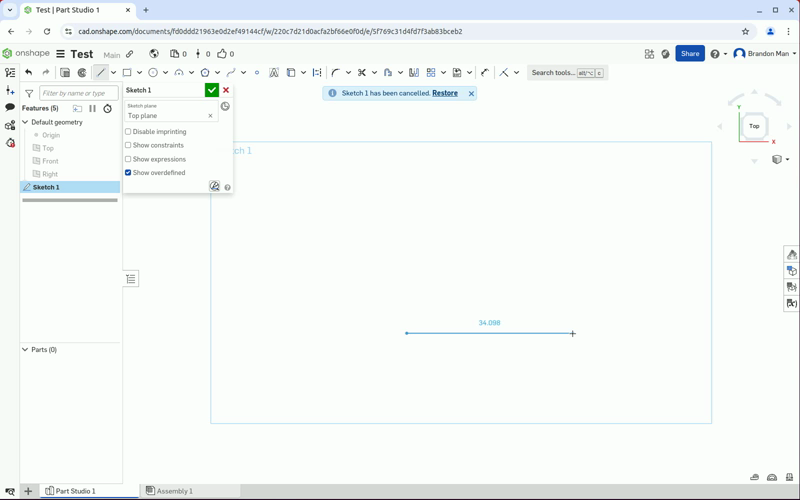
key_up(shift)
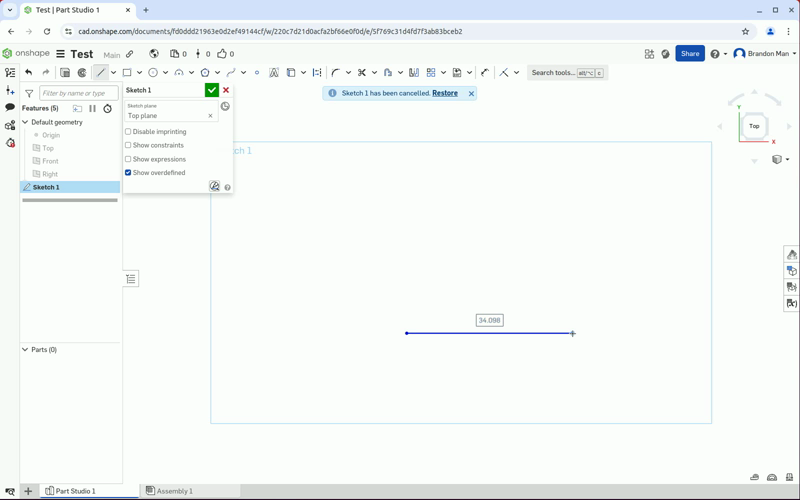
key_down(shift)
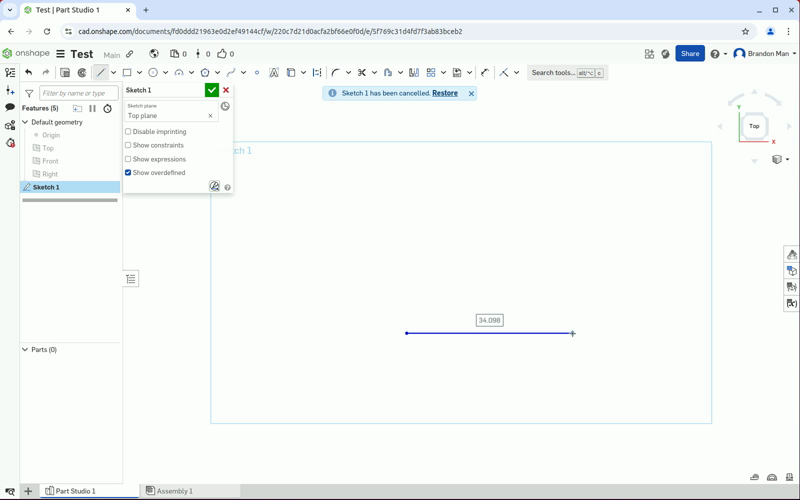
mouse_move(572, 230)
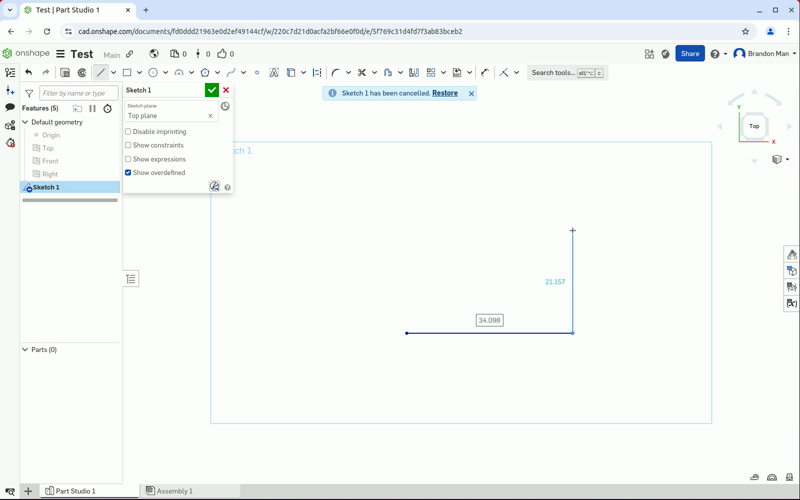
click(572, 230)
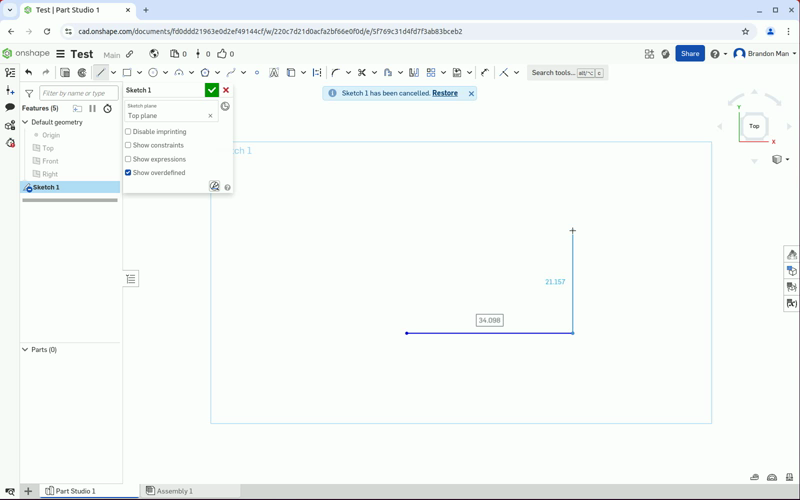
key_up(shift)
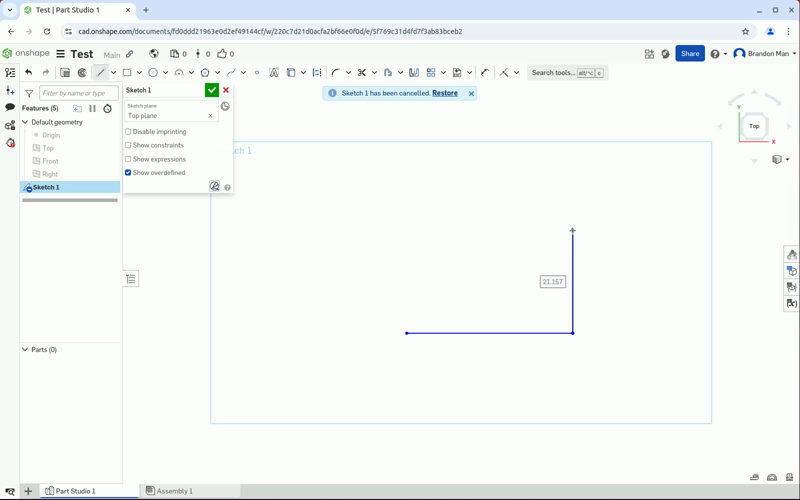
key_down(shift)
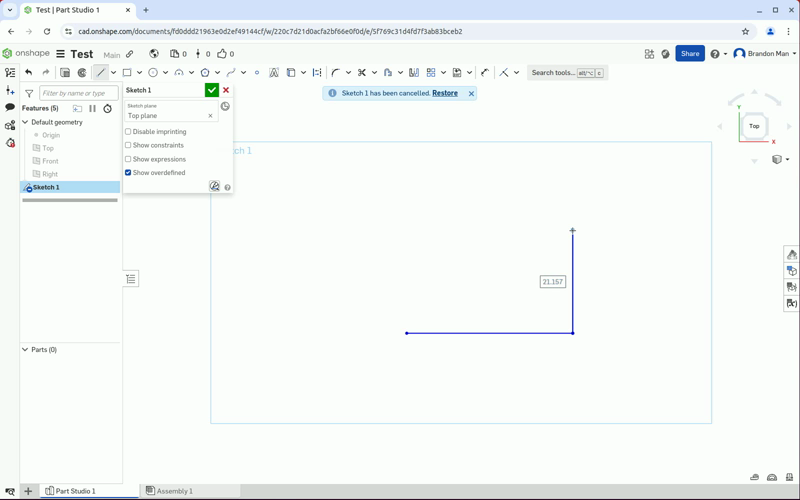
mouse_move(406, 230)
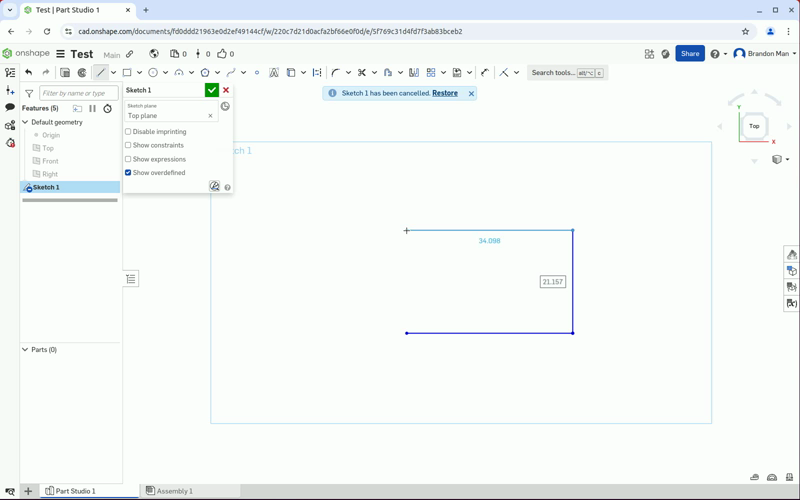
click(406, 230)
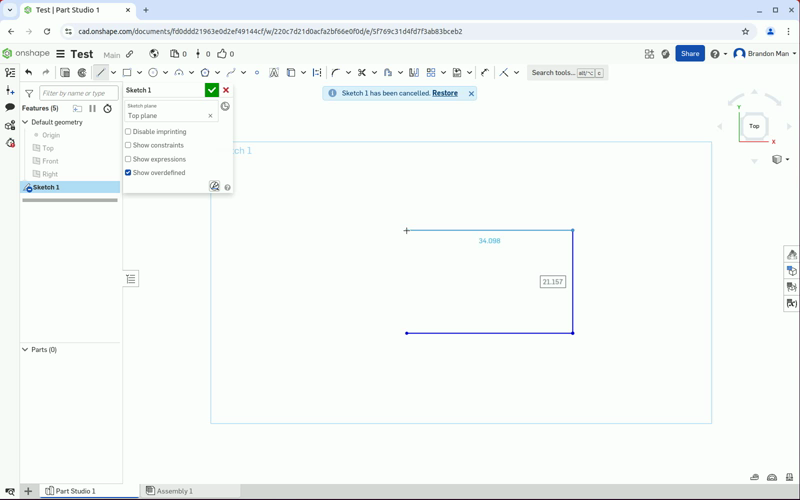
key_up(shift)
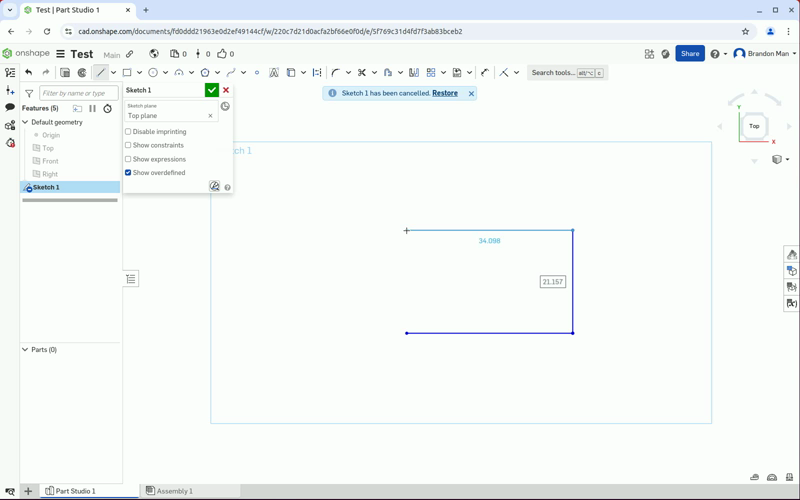
key_down(shift)
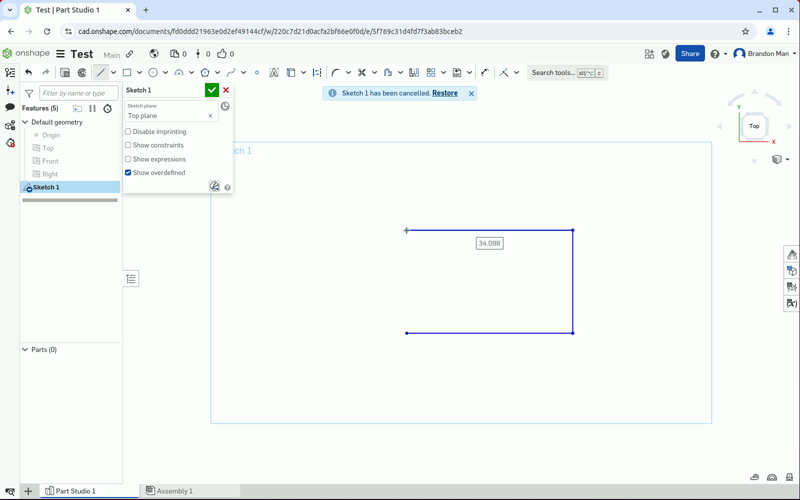
mouse_move(406, 333)
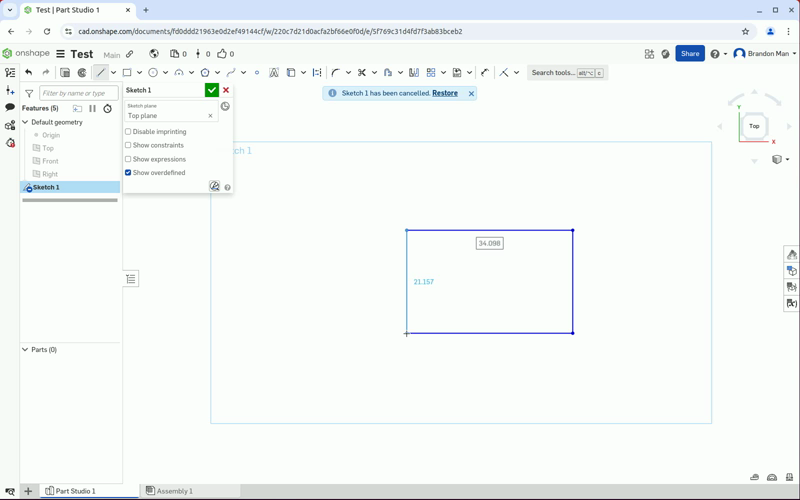
key_up(shift)
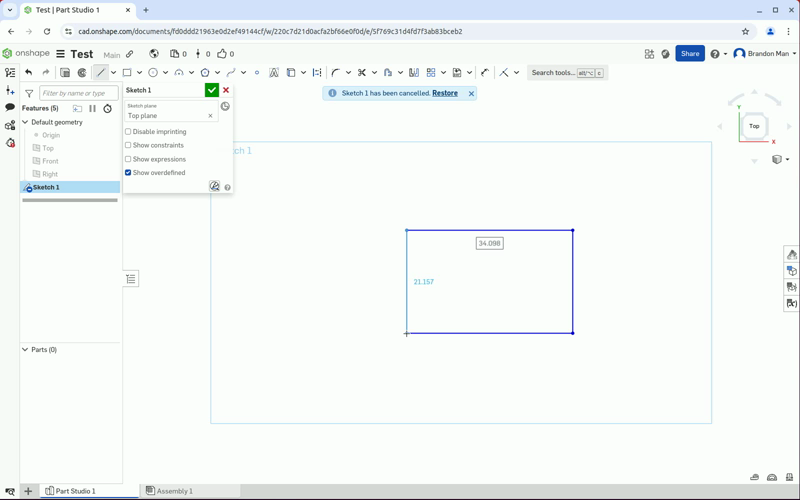
click(406, 333)
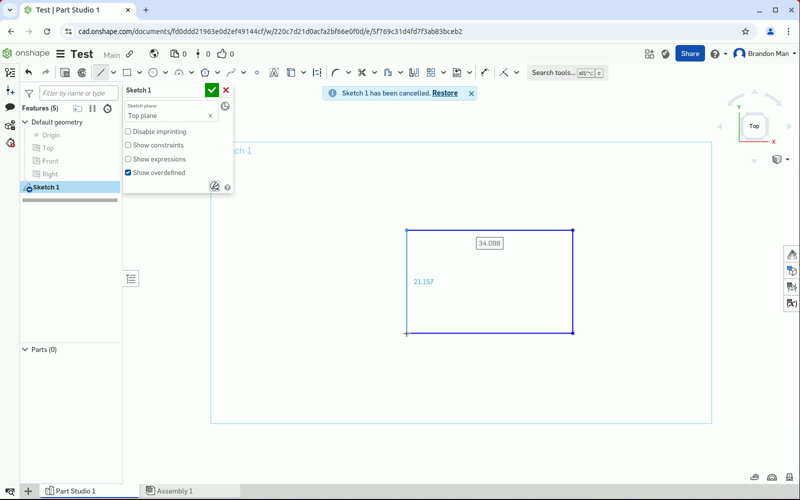
key(esc)
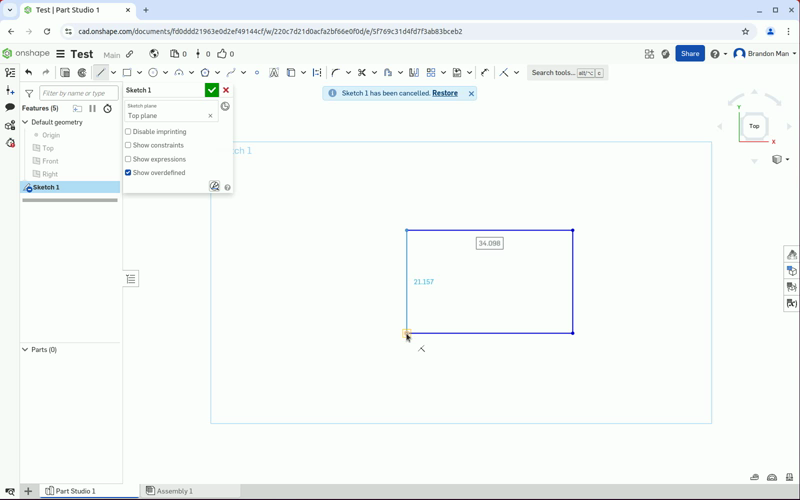
mouse_move(478, 248)
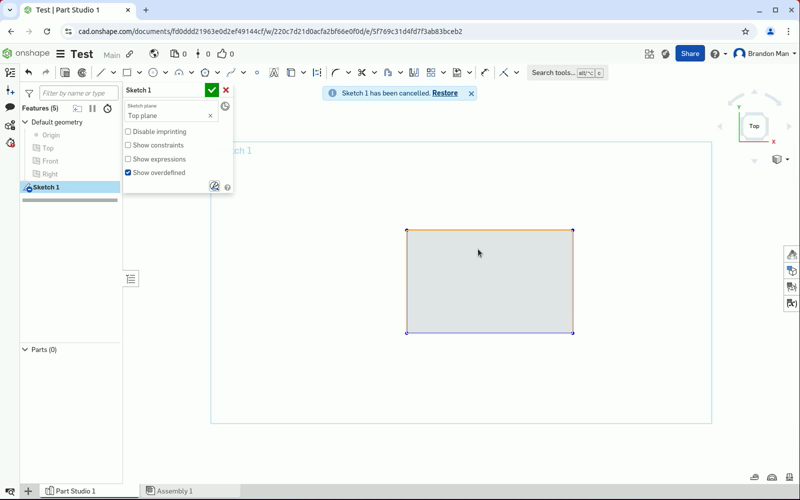
click(478, 248)
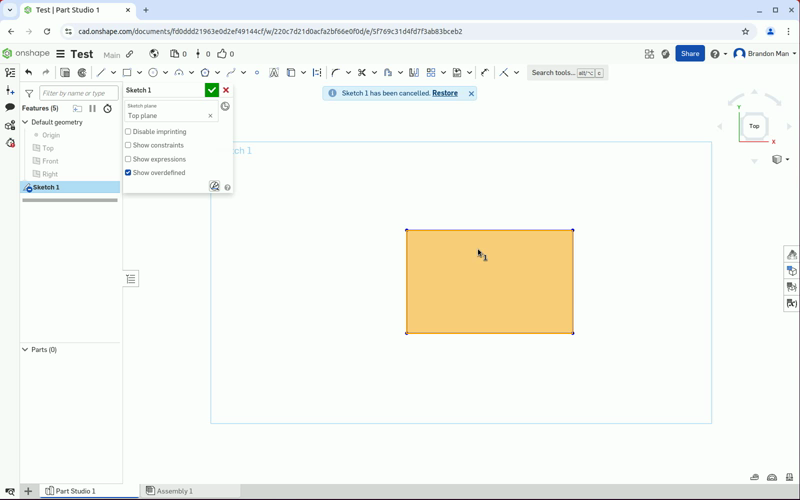
mouse_move(73, 352)
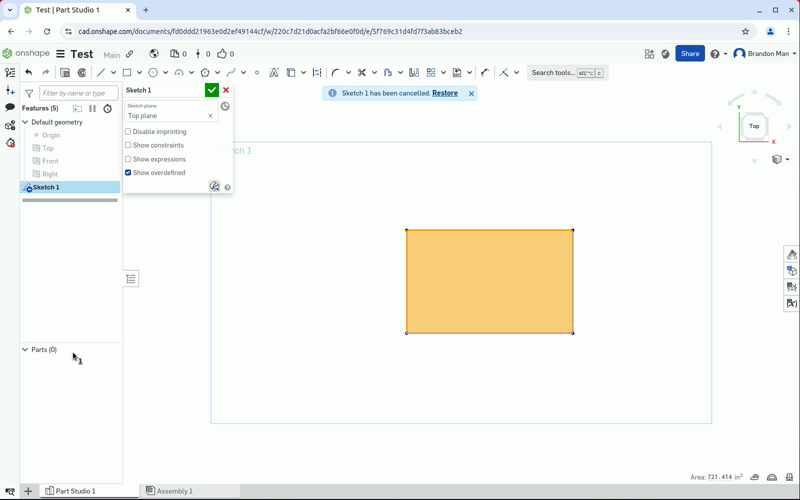
key(shift+y)
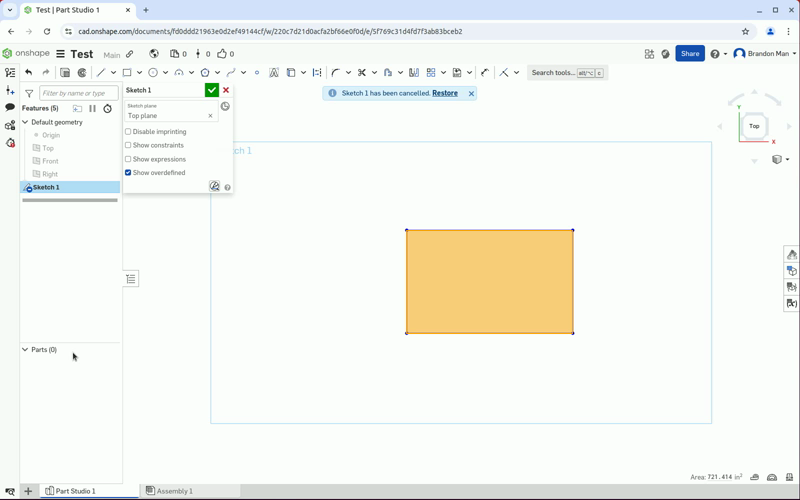
key(shift+e)
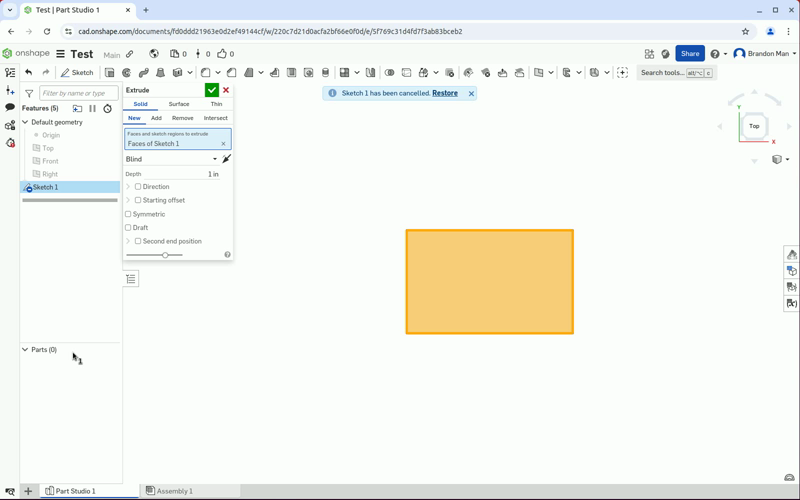
mouse_move(143, 106)
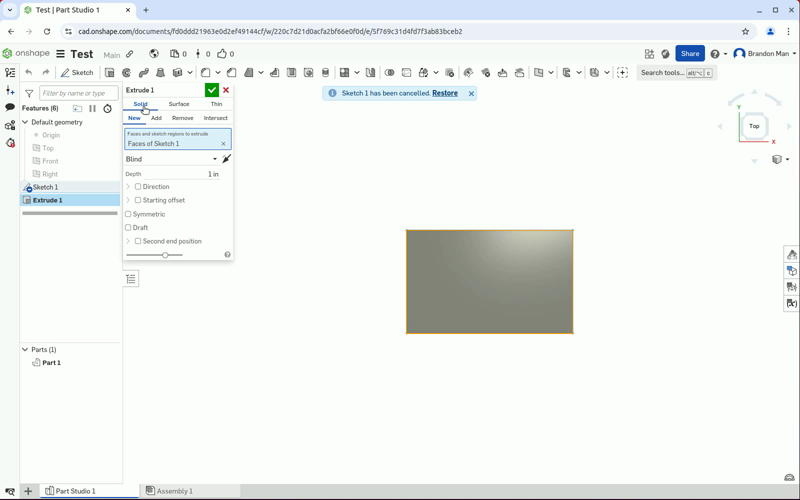
click(143, 106)
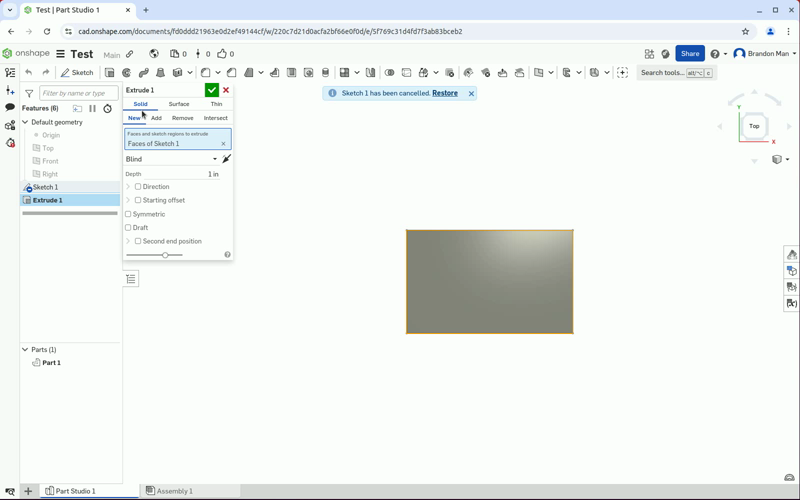
mouse_move(137, 120)
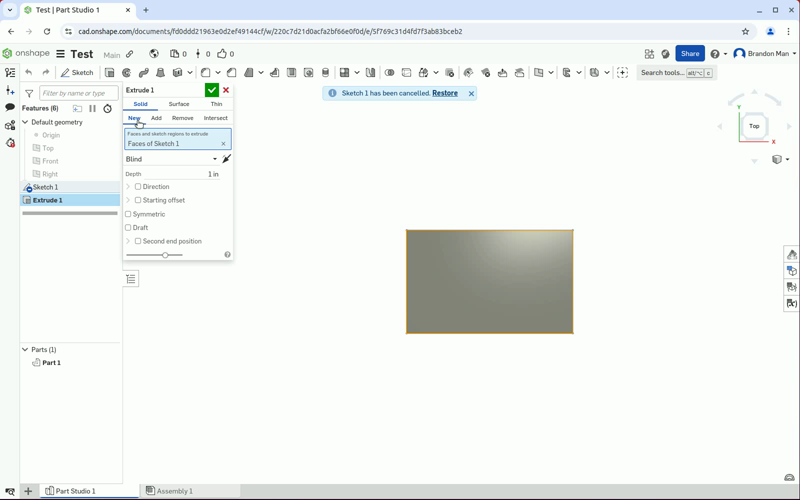
click(137, 120)
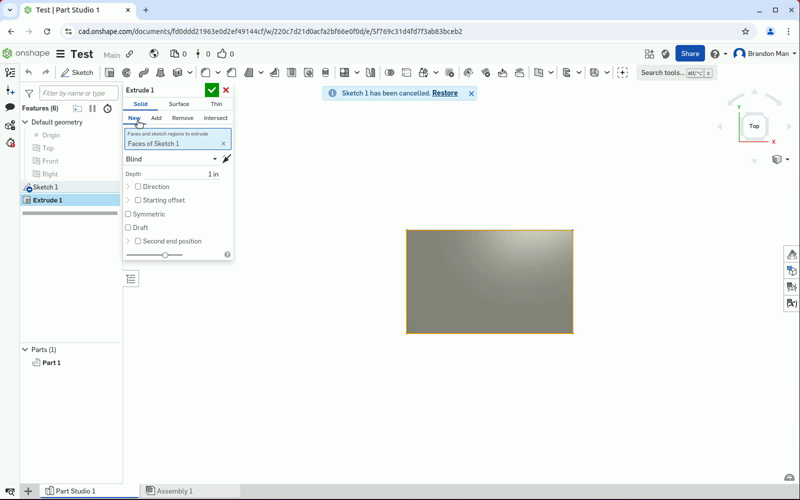
key(tab, 4)
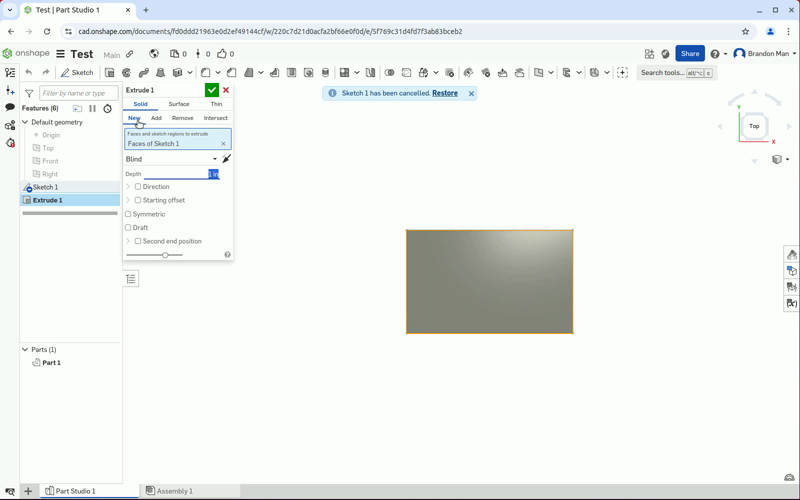
text(0.481)
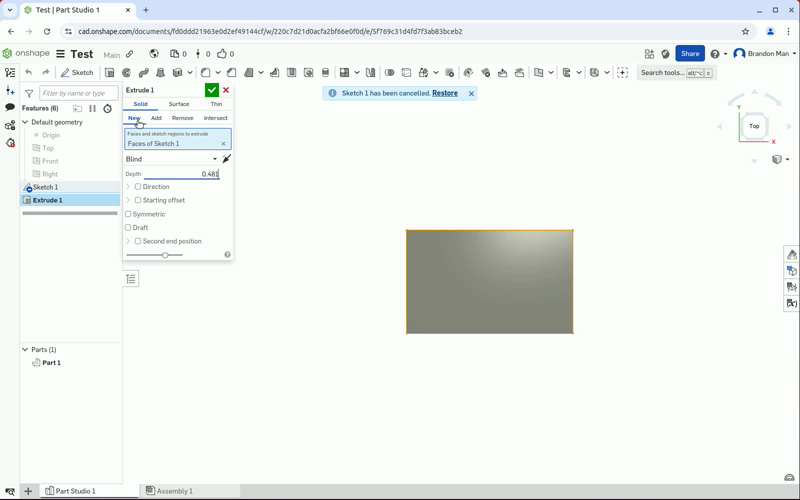
key(enter)
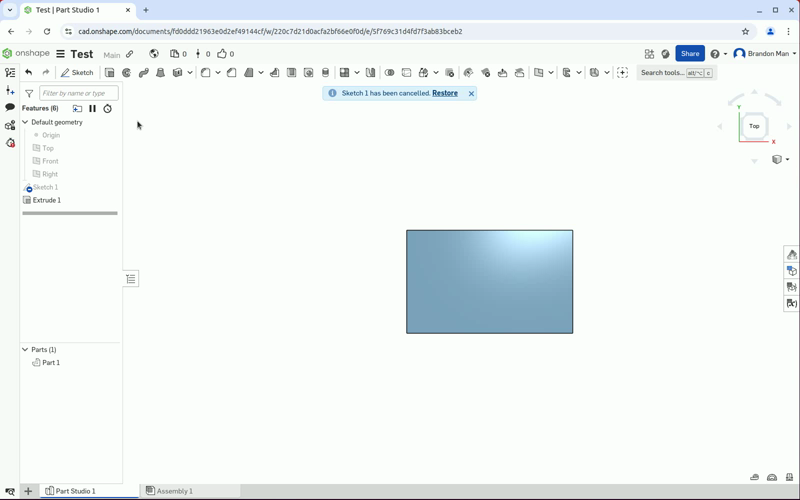
key(shift+h)
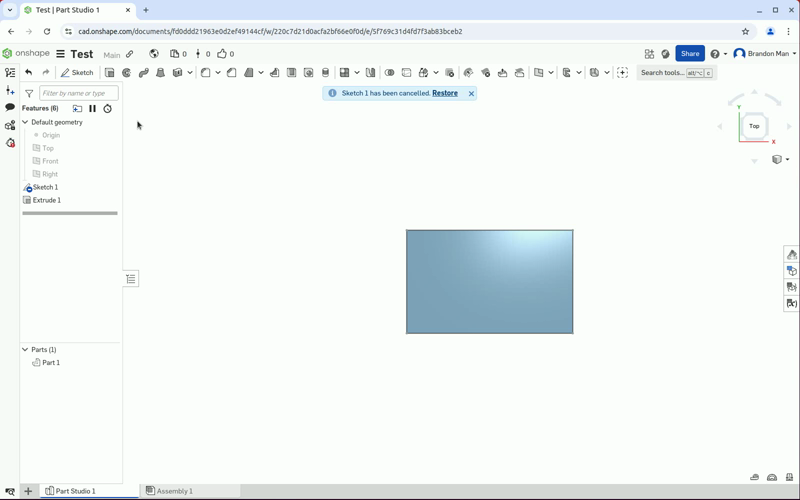
key(shift+h)
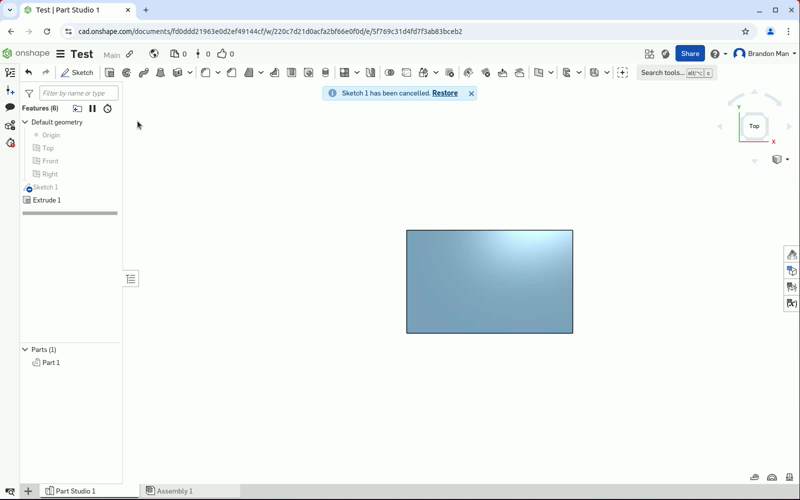
mouse_move(73, 189)
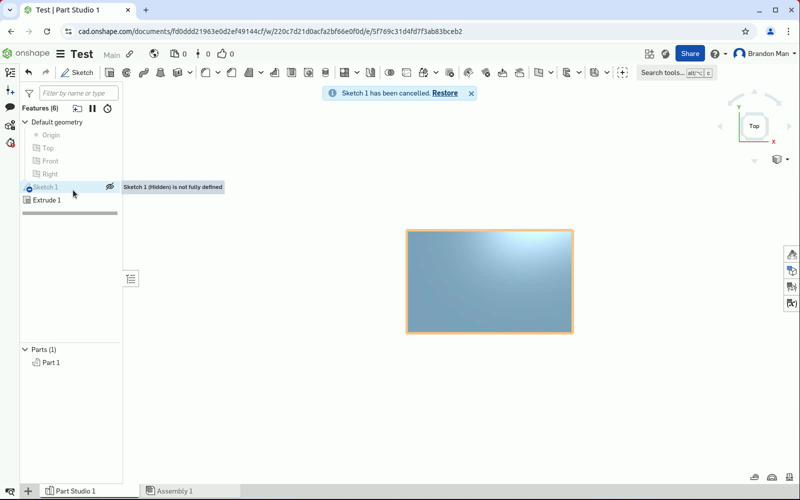
click(73, 189)
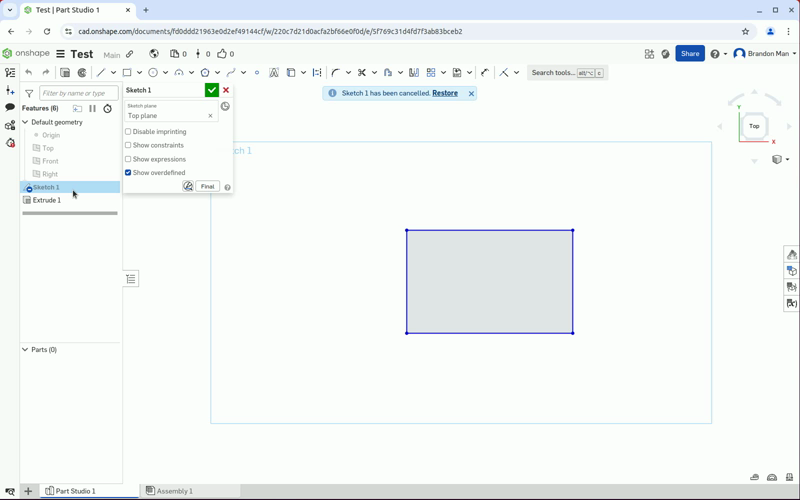
mouse_move(229, 92)
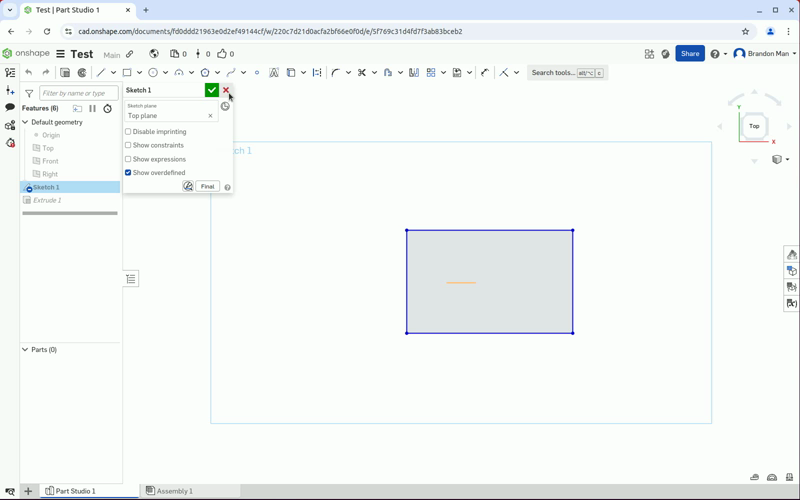
click(229, 92)
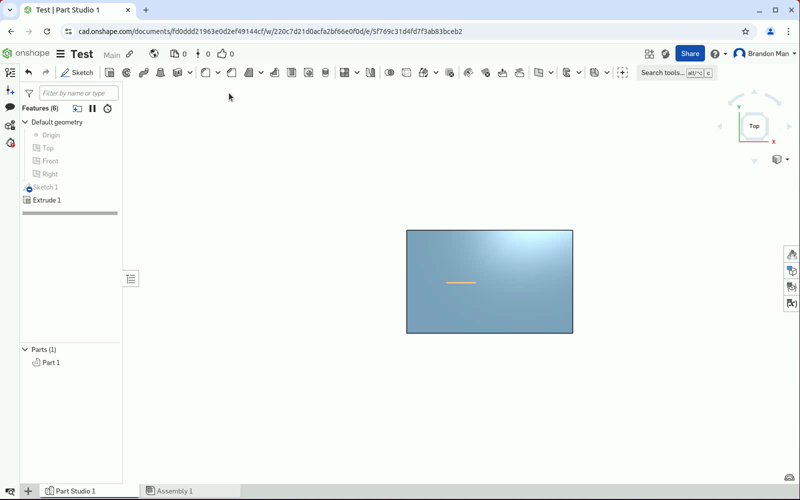
mouse_move(541, 75)
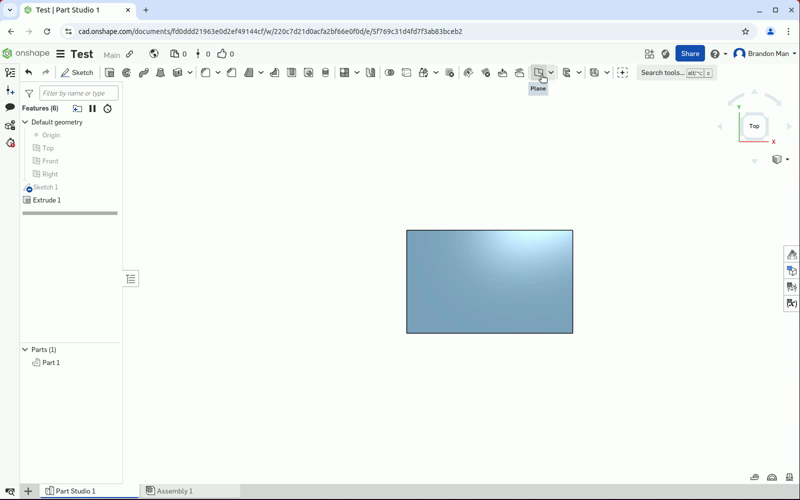
click(541, 75)
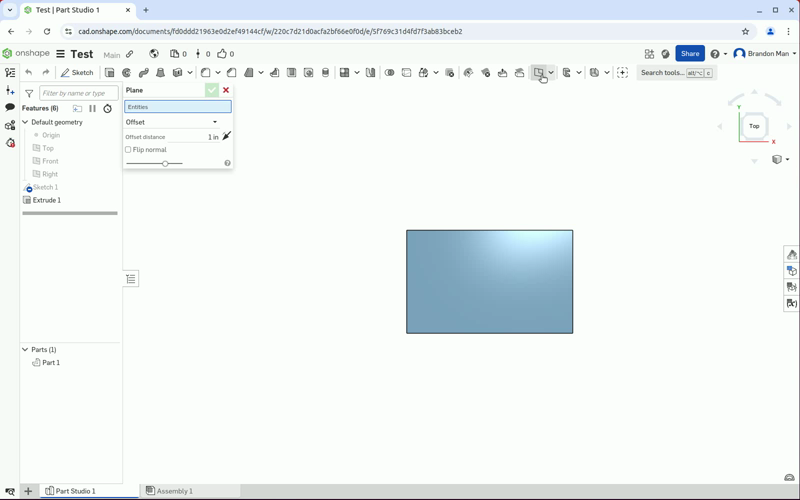
mouse_move(73, 150)
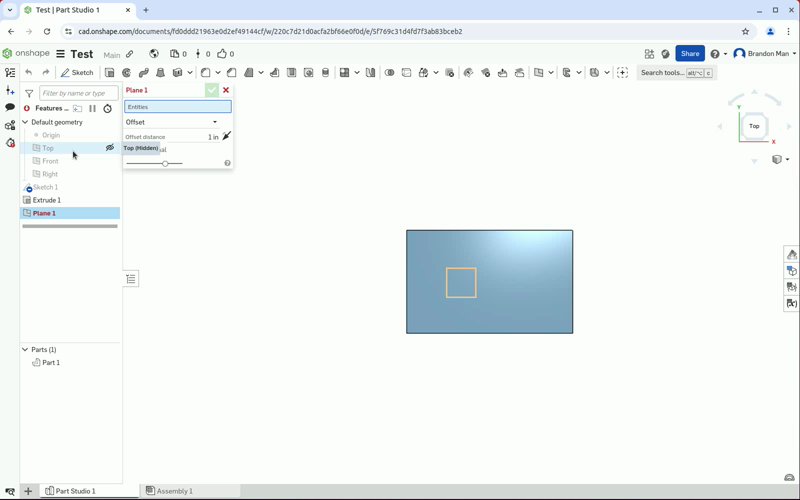
click(73, 150)
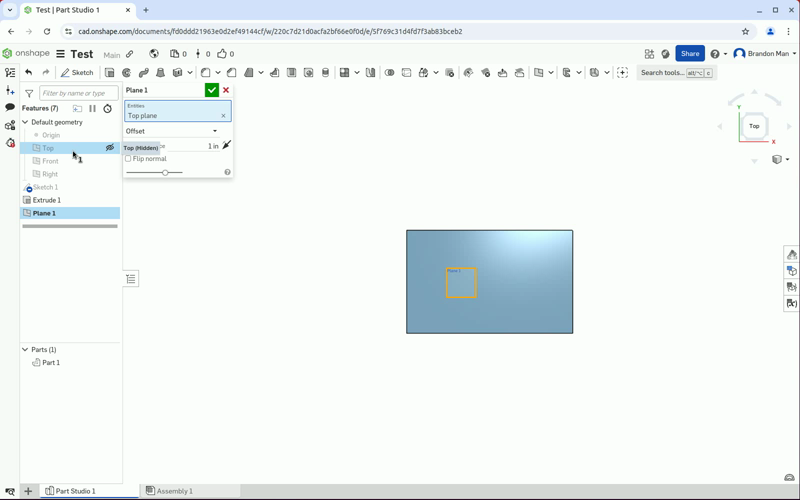
key(tab, 2)
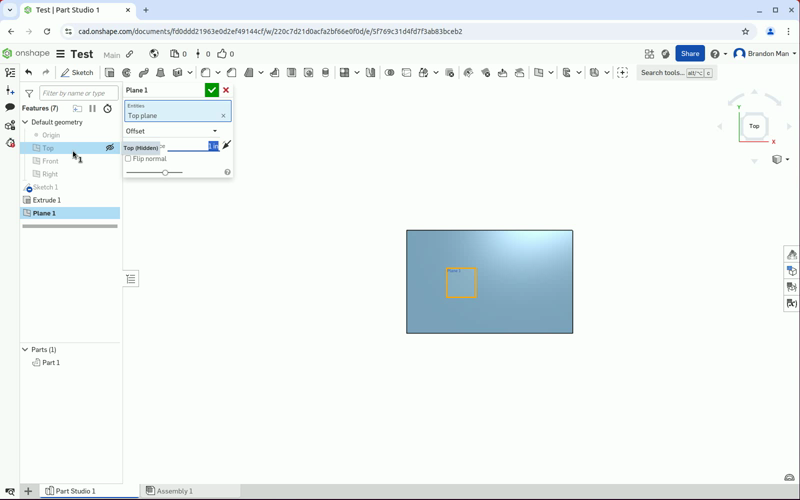
text(0.493)
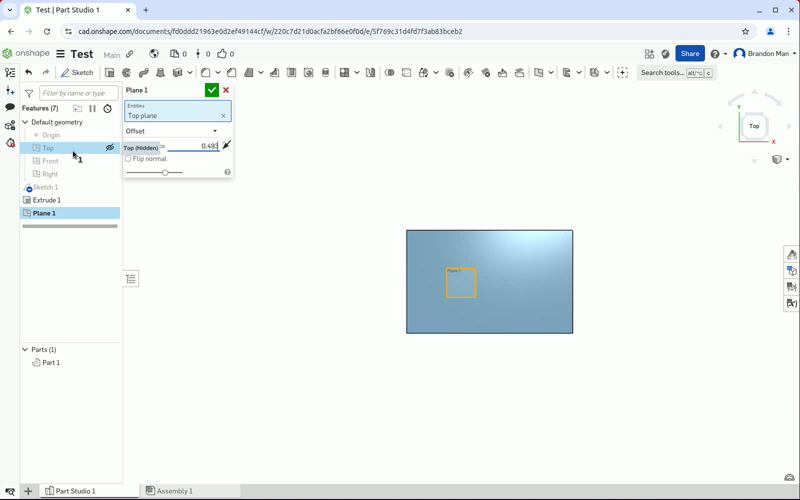
key(enter, 2)
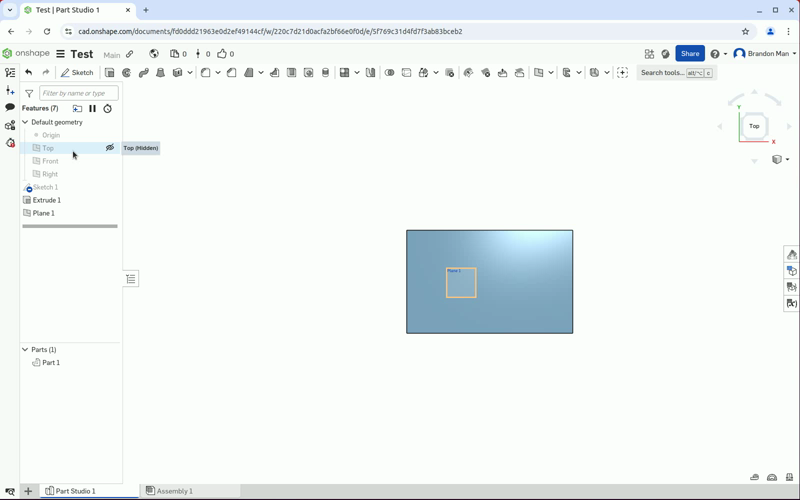
key(shift+s)
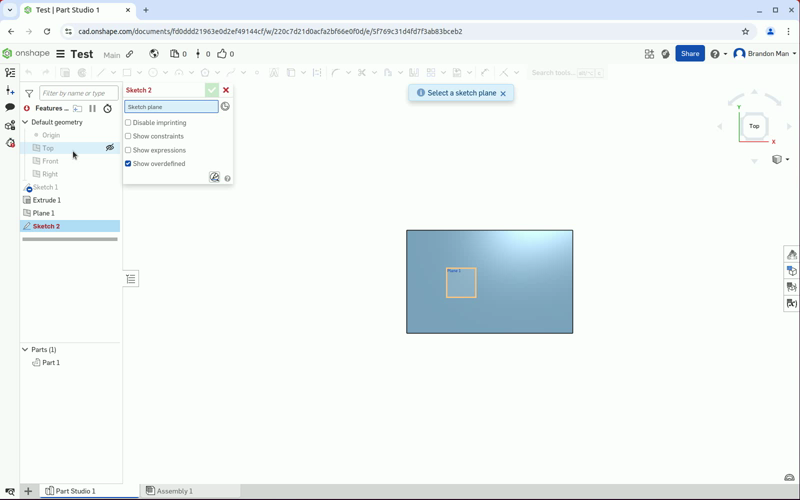
mouse_move(73, 215)
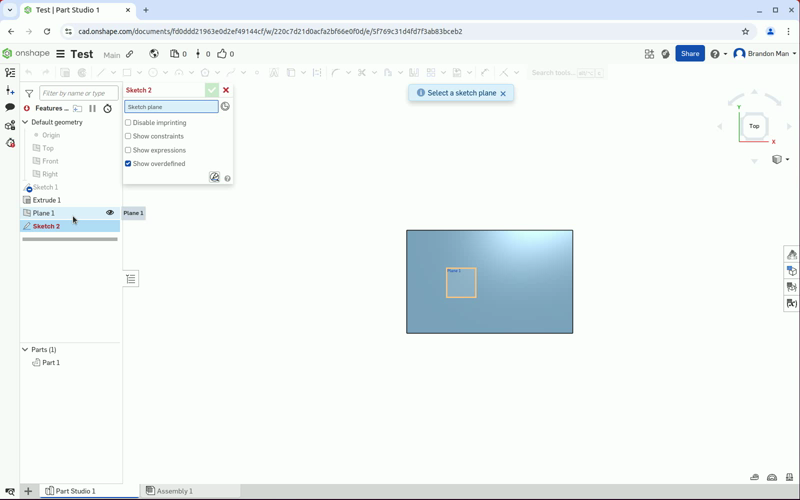
click(73, 215)
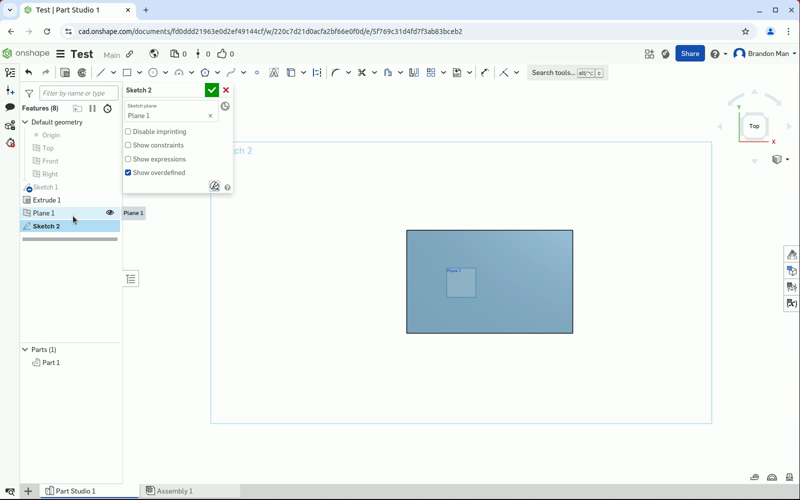
mouse_move(73, 352)
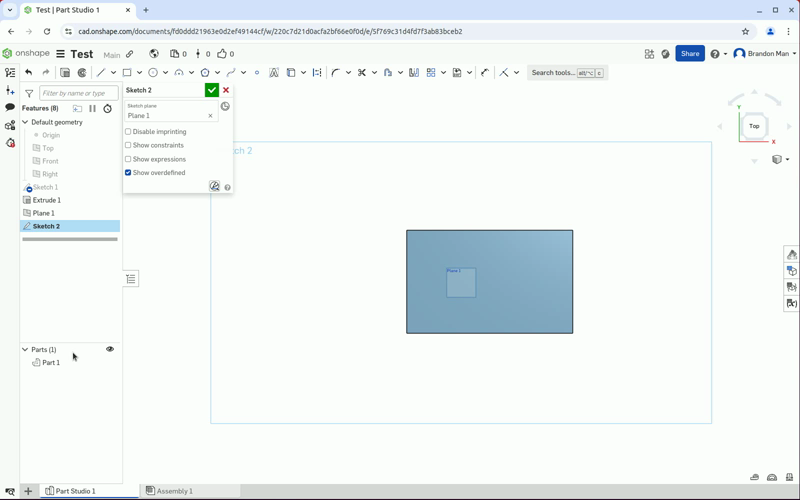
key(y)
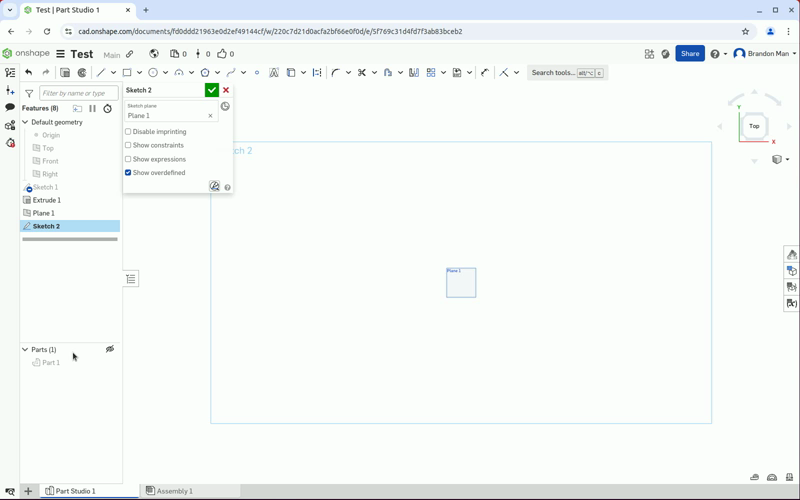
key(l)
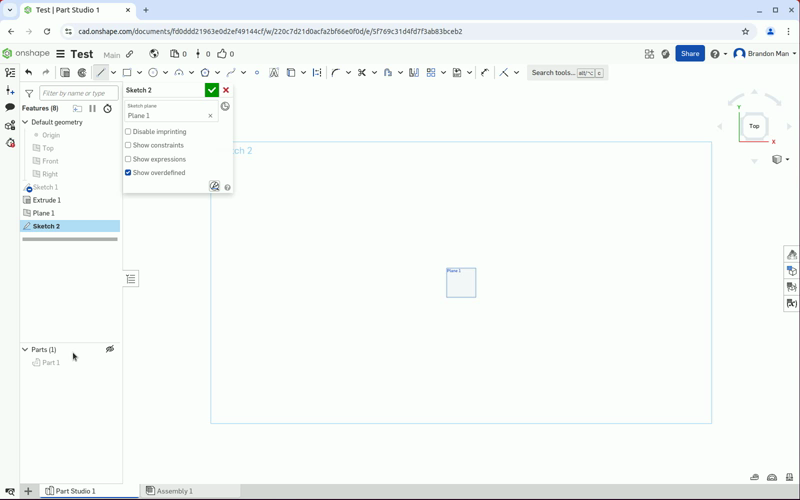
key_down(shift)
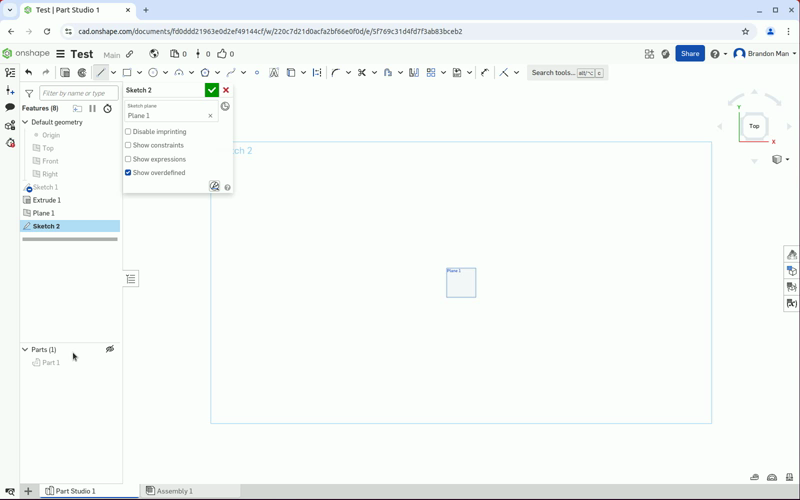
mouse_move(406, 333)
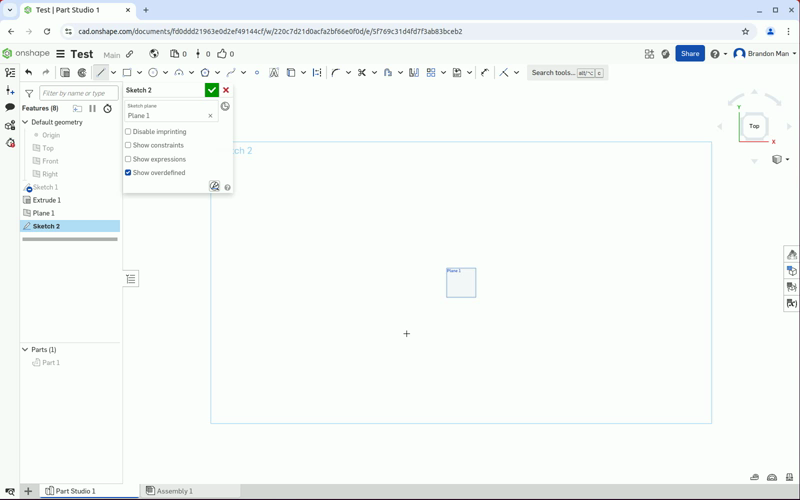
click(406, 333)
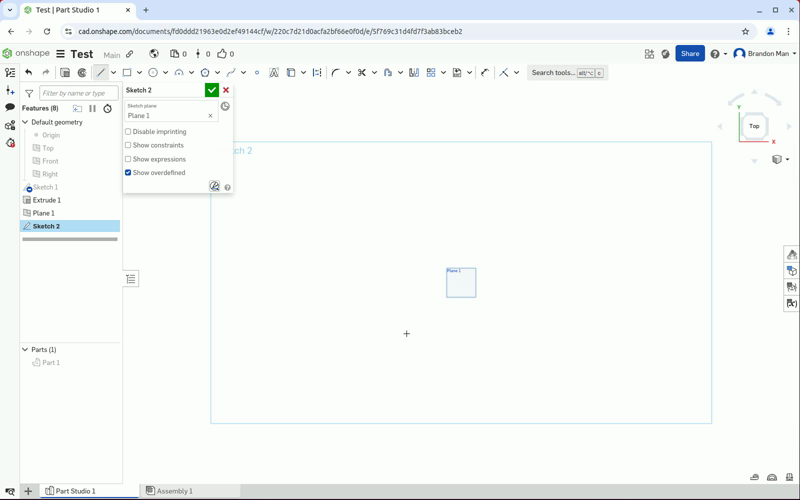
key_up(shift)
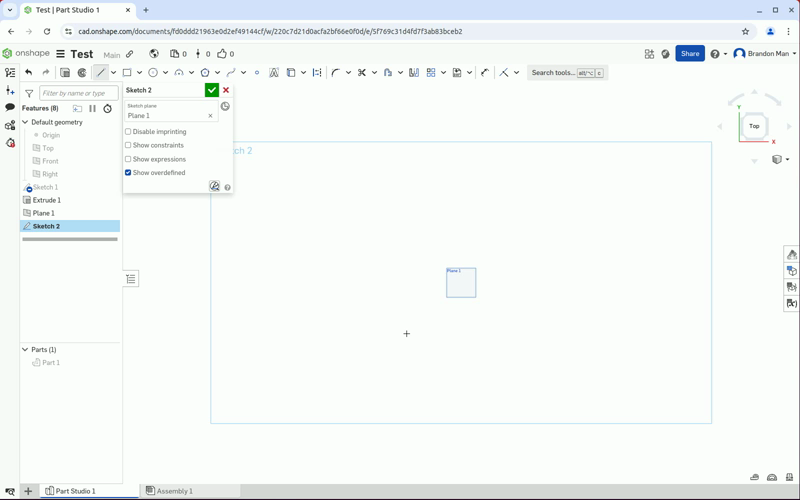
key_down(shift)
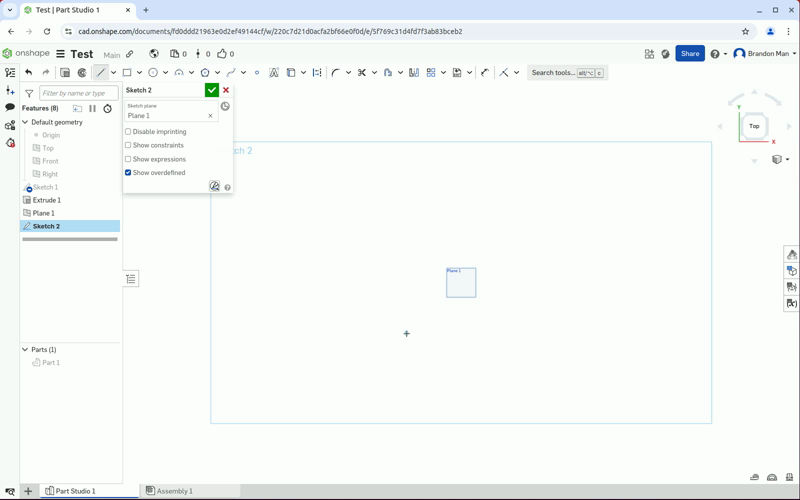
mouse_move(572, 333)
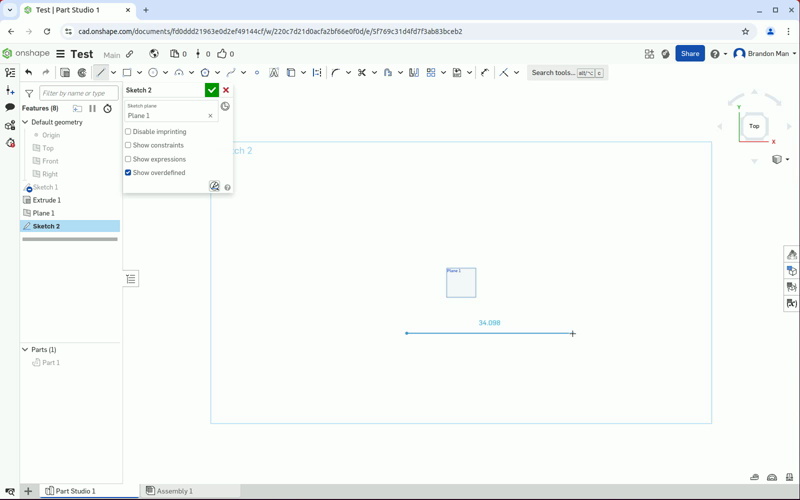
click(572, 333)
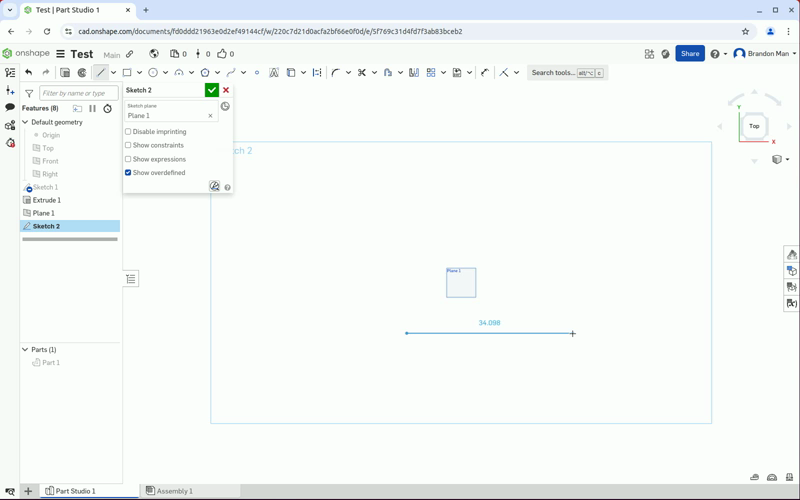
key_up(shift)
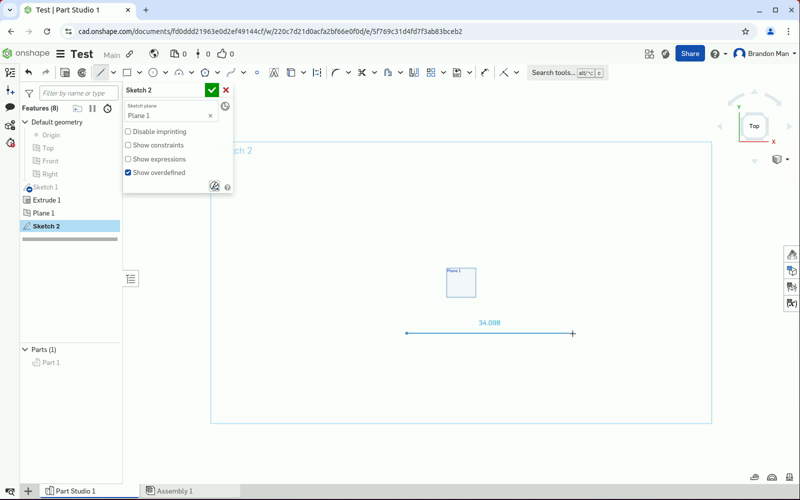
key_down(shift)
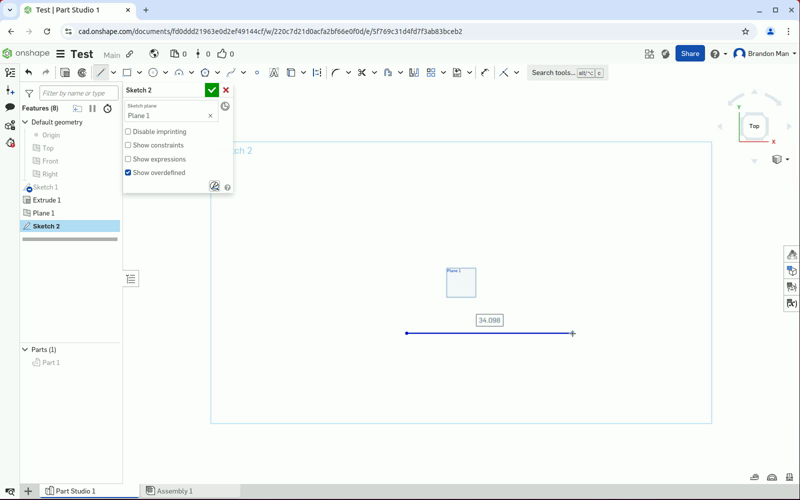
mouse_move(572, 230)
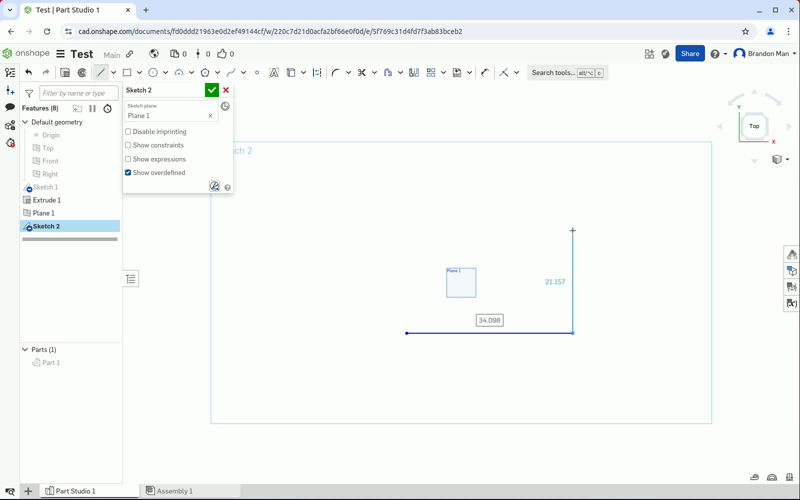
click(572, 230)
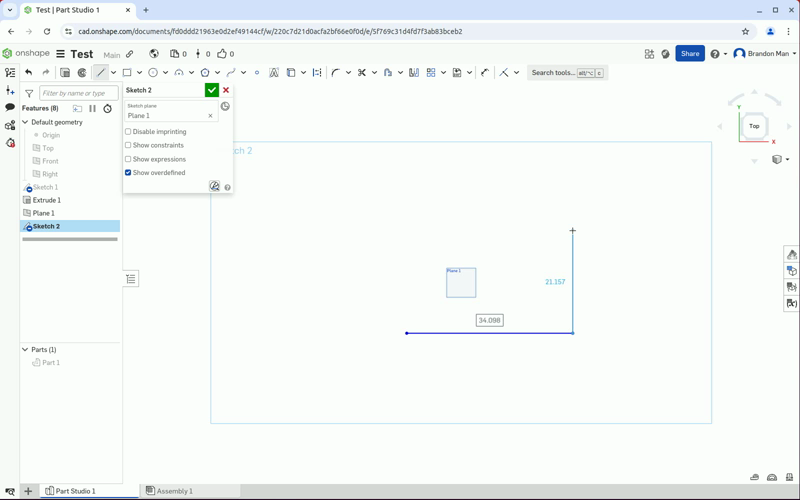
key_up(shift)
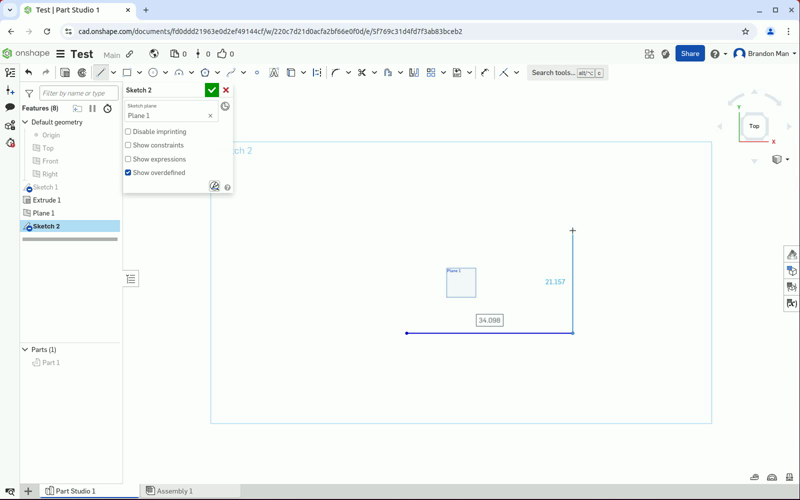
key_down(shift)
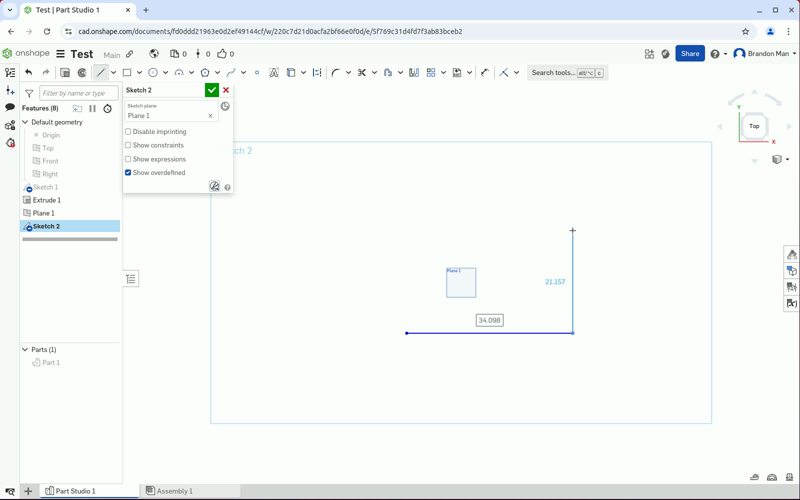
mouse_move(406, 230)
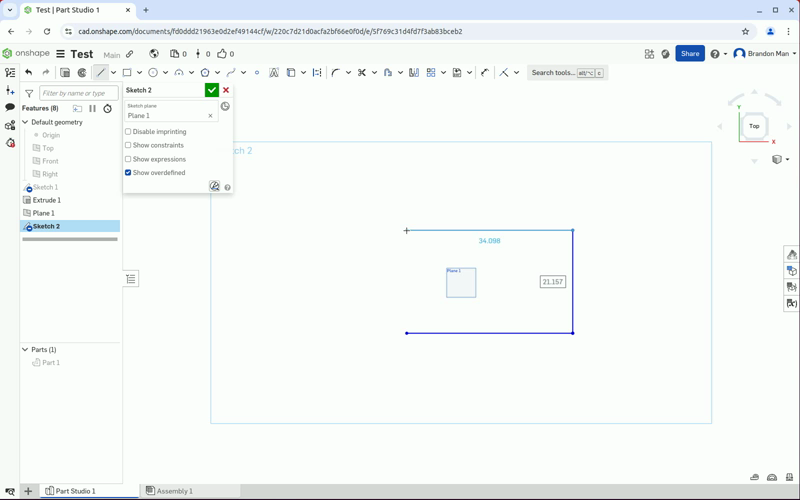
click(406, 230)
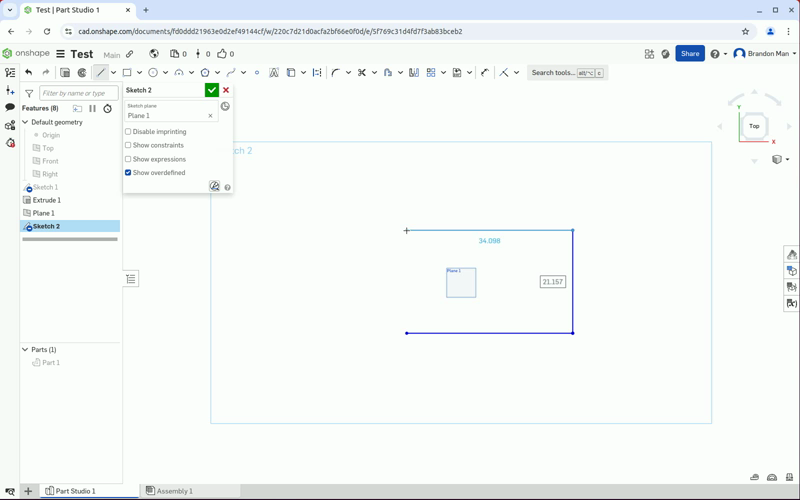
key_up(shift)
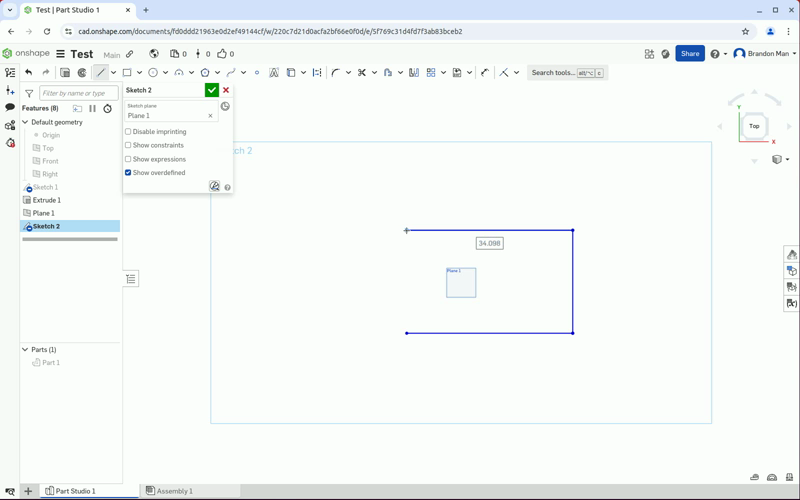
key_down(shift)
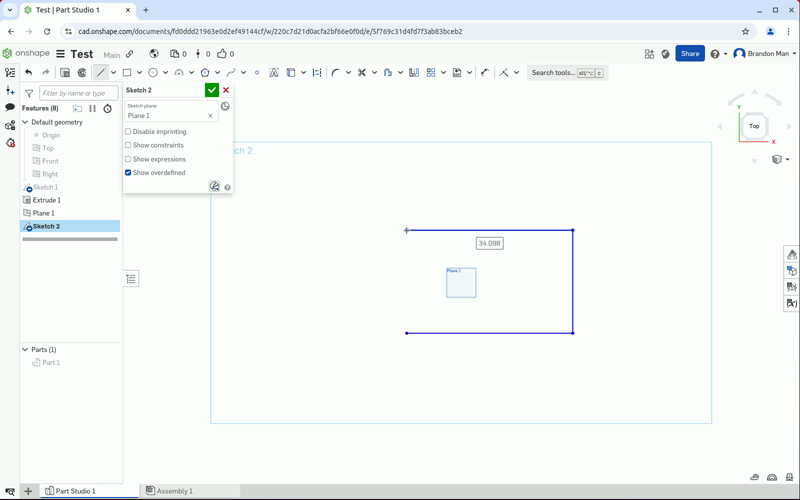
mouse_move(406, 333)
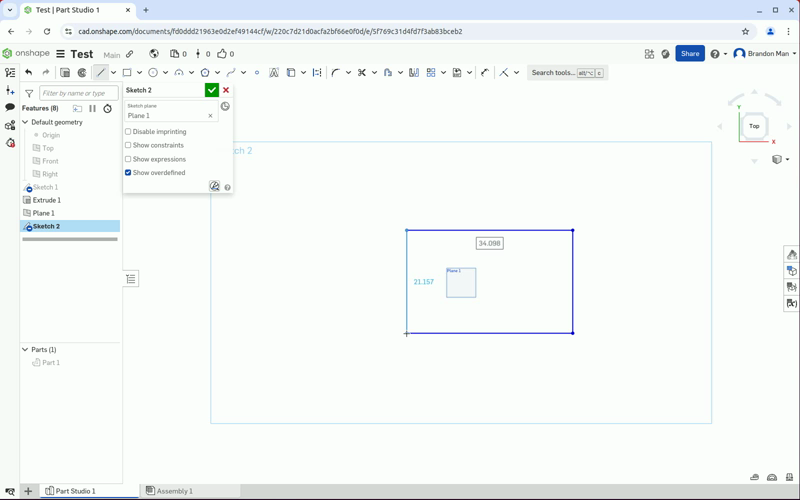
key_up(shift)
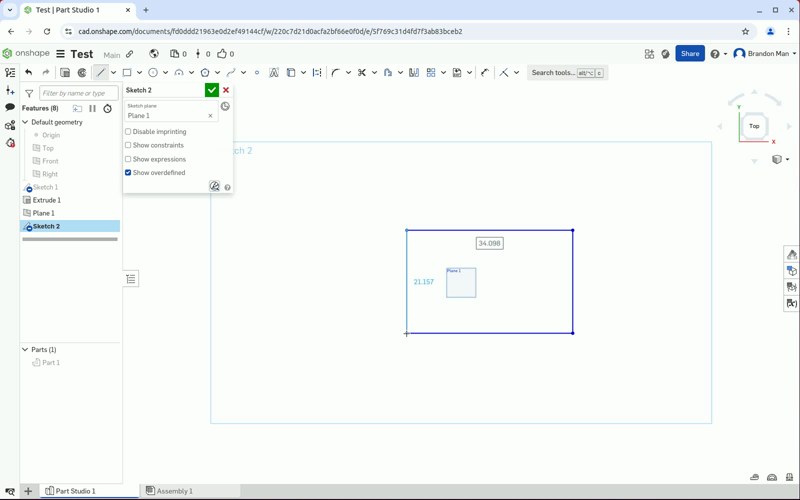
click(406, 333)
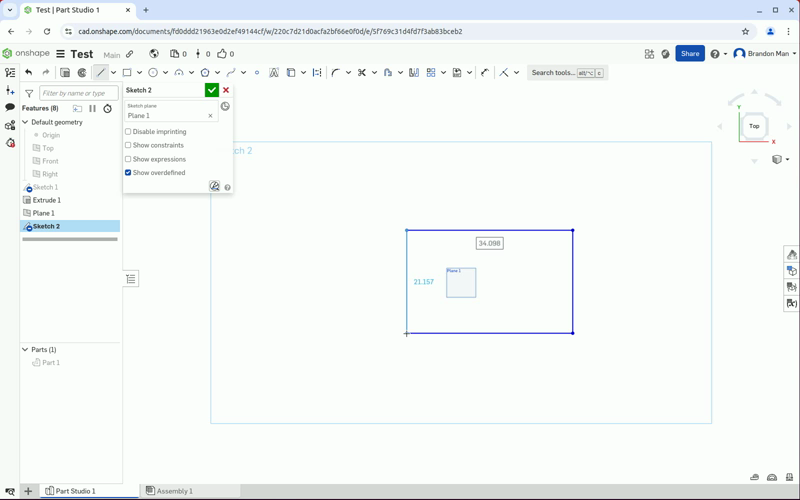
key(esc)
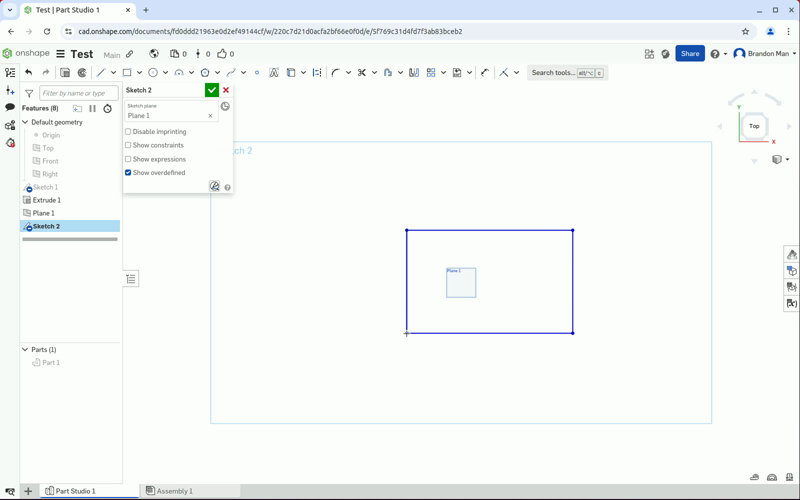
key(l)
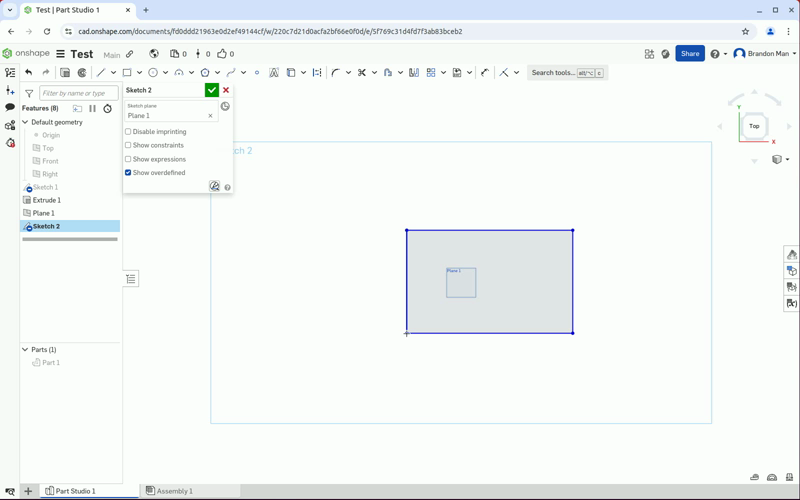
key_down(shift)
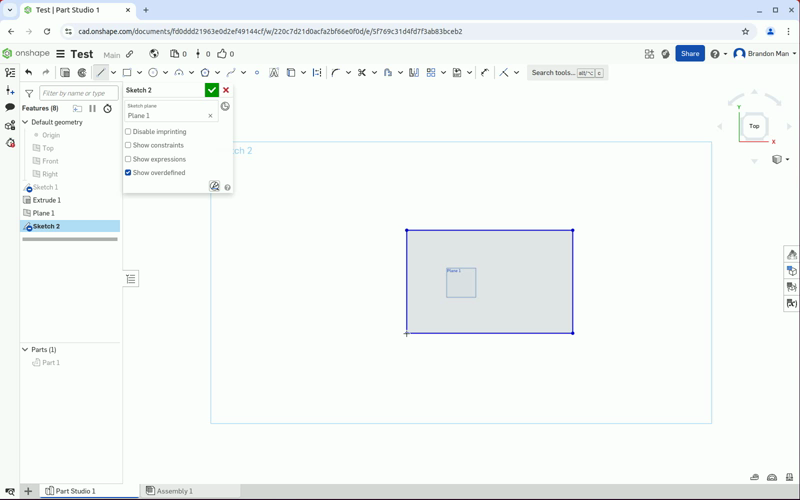
mouse_move(410, 329)
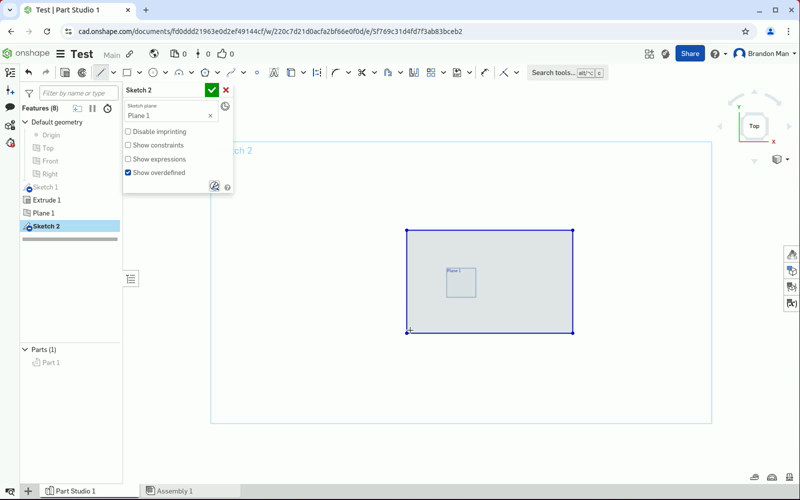
click(410, 329)
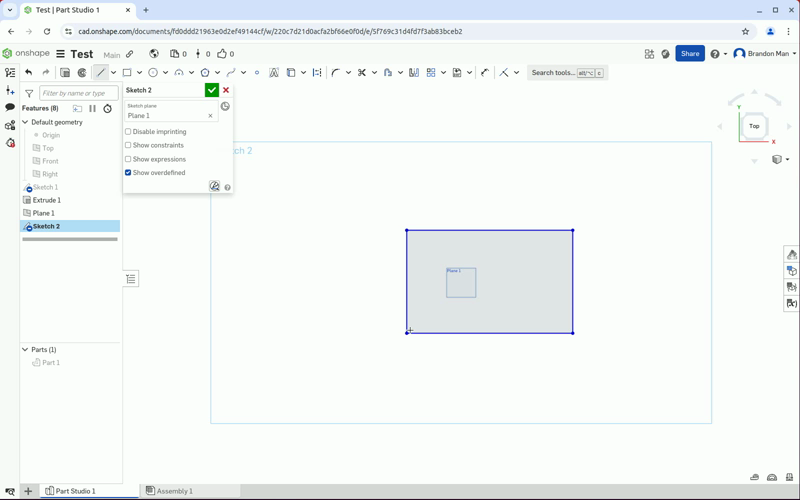
key_up(shift)
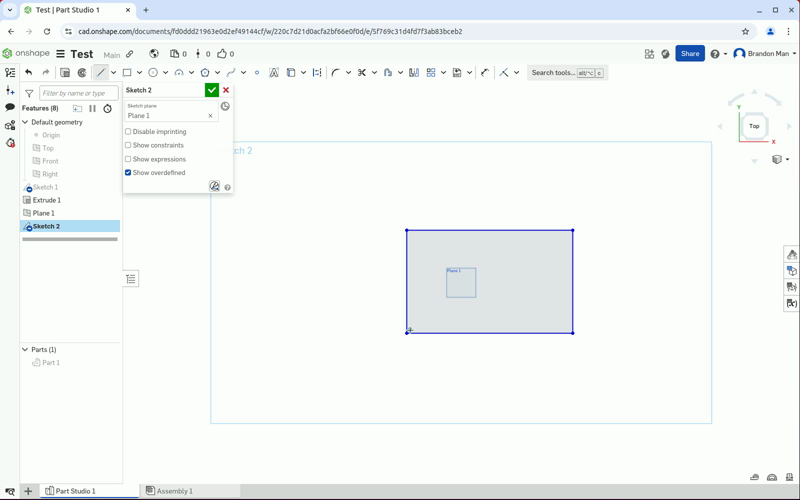
key_down(shift)
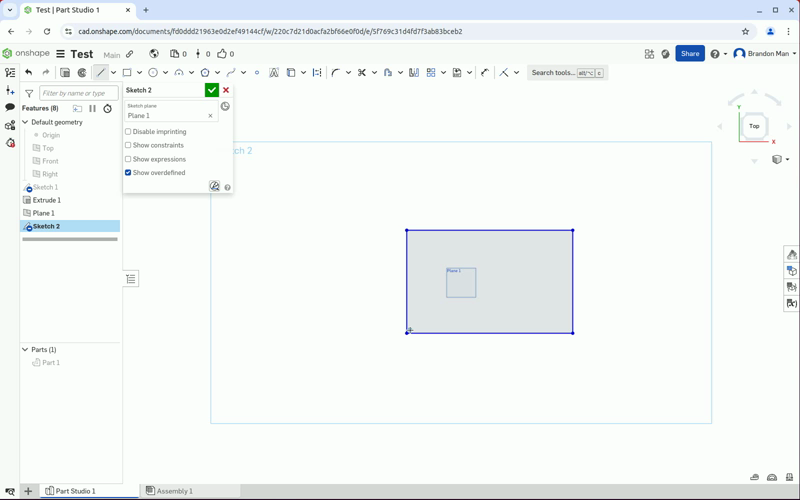
mouse_move(569, 329)
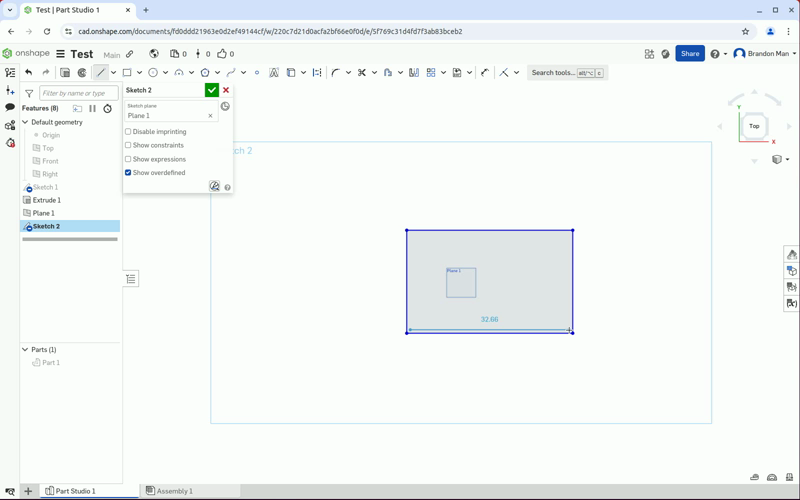
click(569, 329)
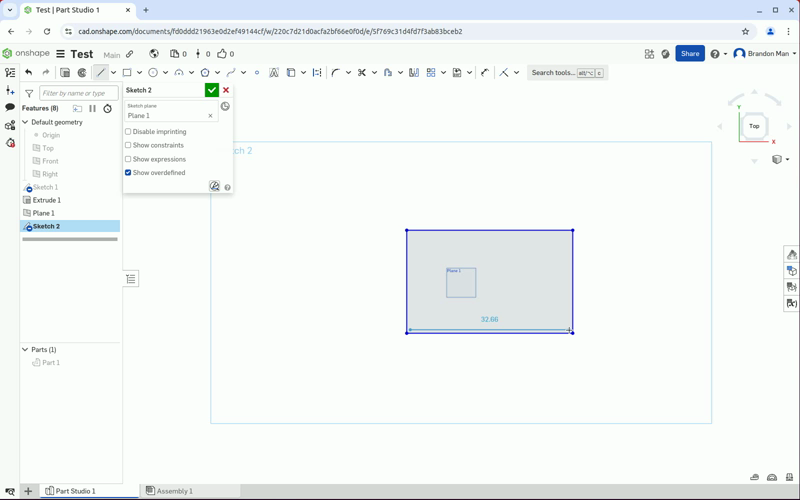
key_up(shift)
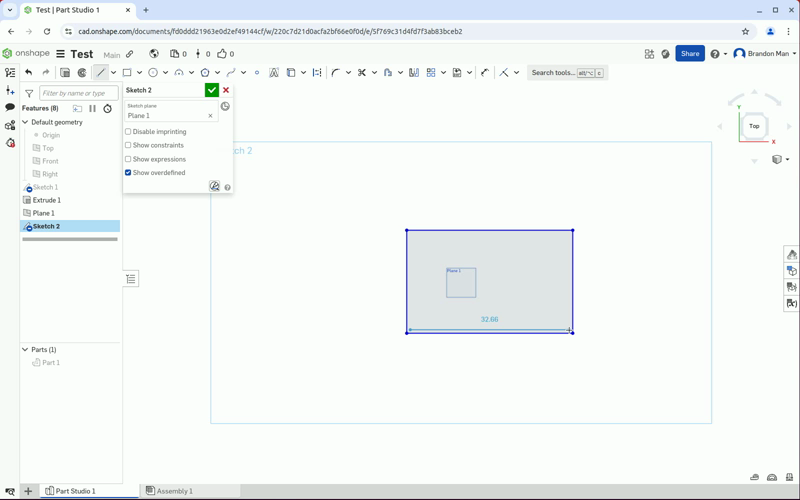
key_down(shift)
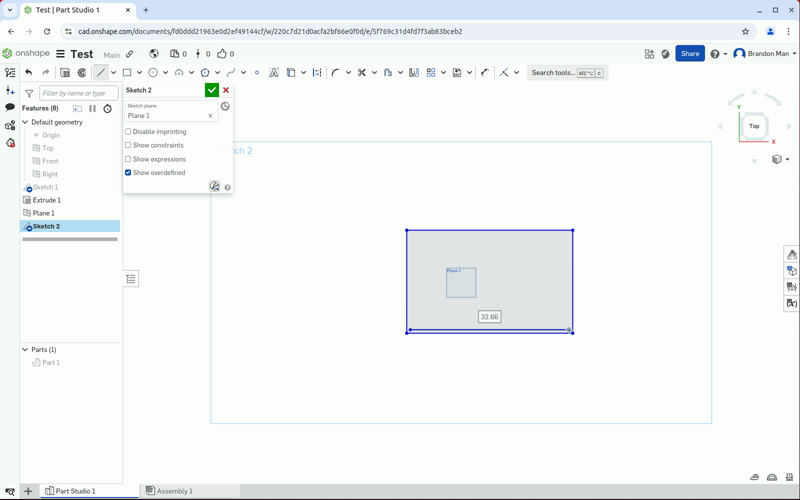
mouse_move(569, 233)
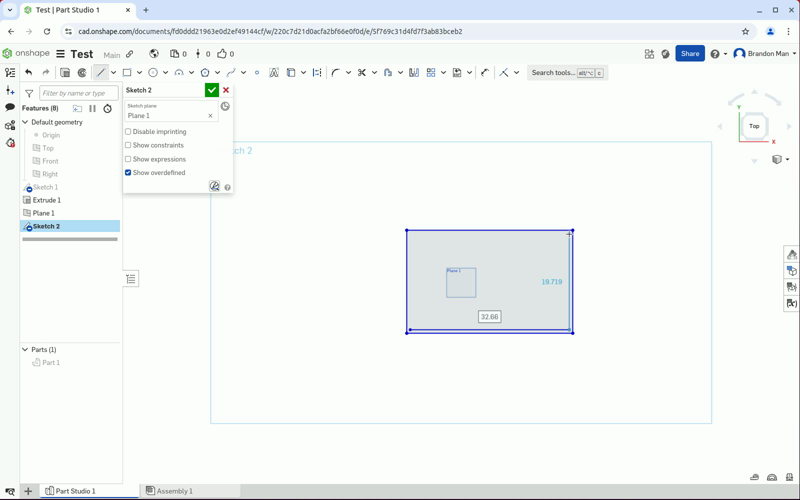
click(569, 233)
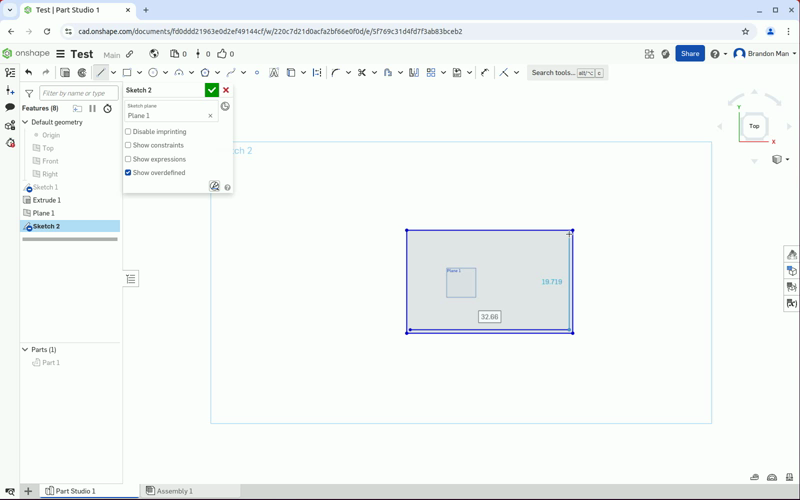
key_up(shift)
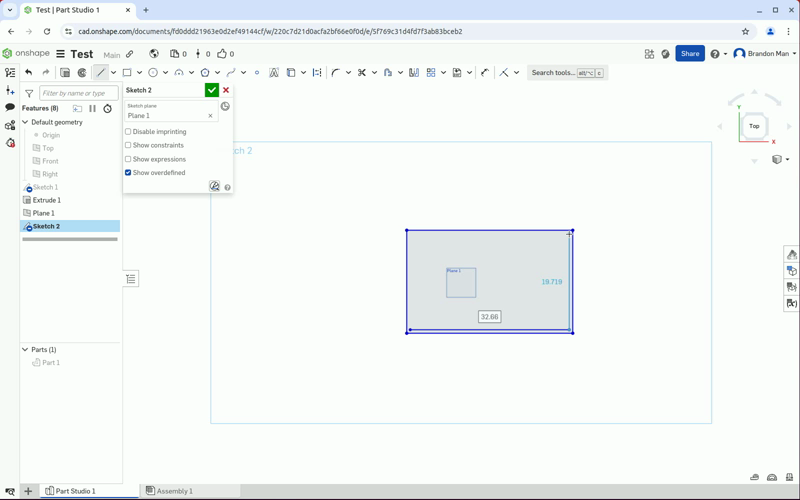
key_down(shift)
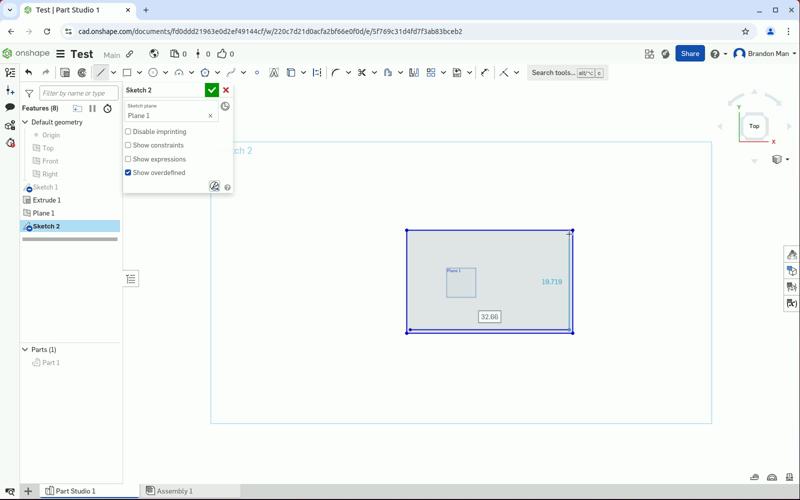
mouse_move(410, 233)
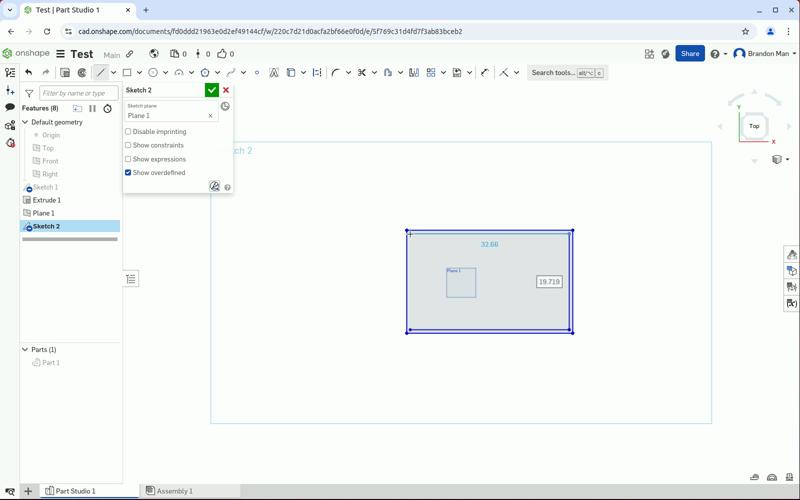
click(410, 233)
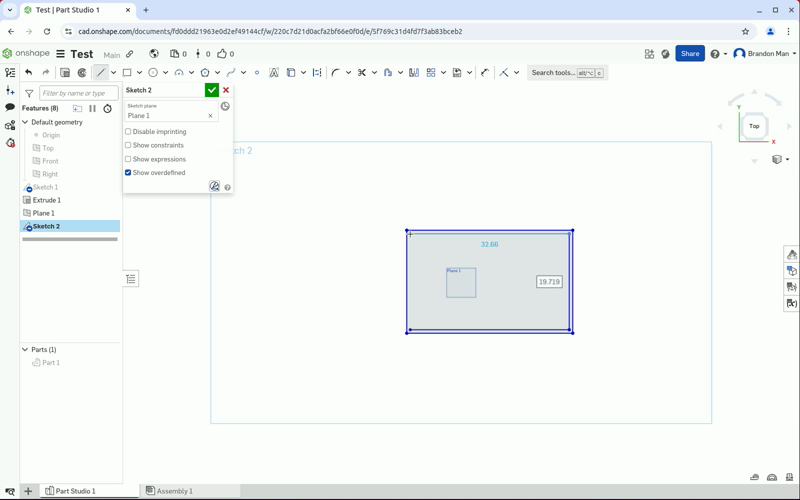
key_up(shift)
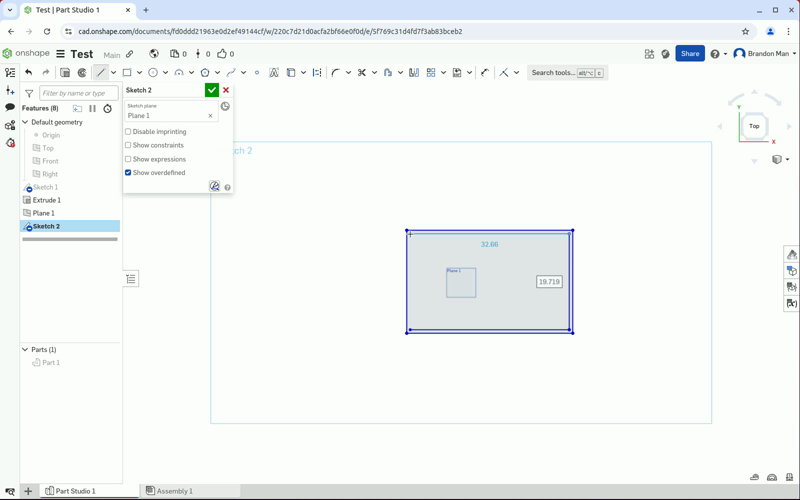
key_down(shift)
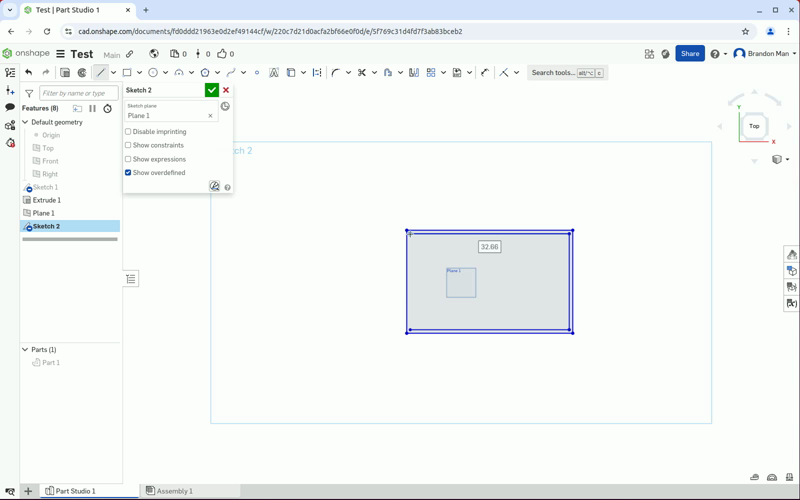
mouse_move(410, 329)
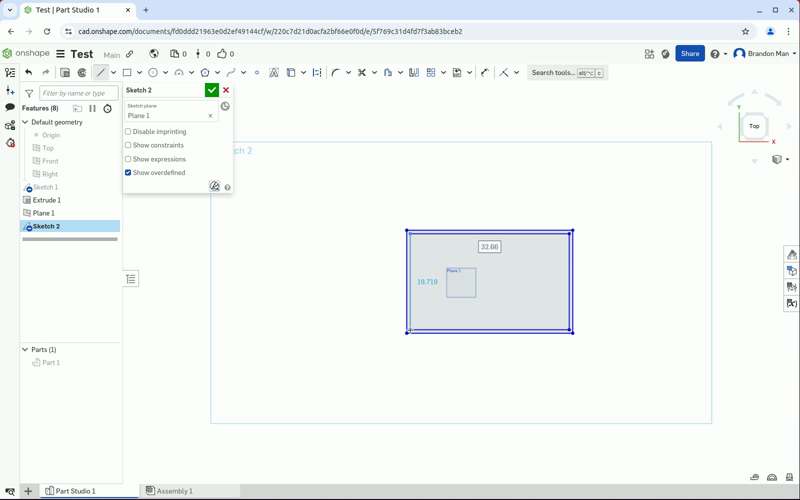
key_up(shift)
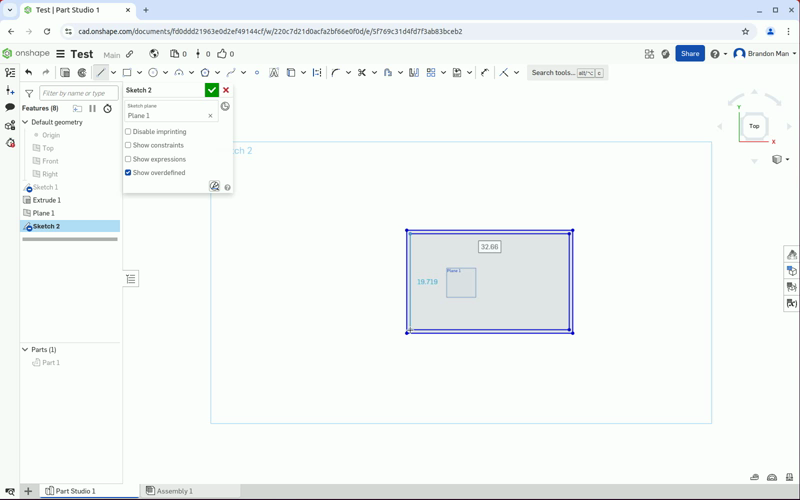
click(410, 329)
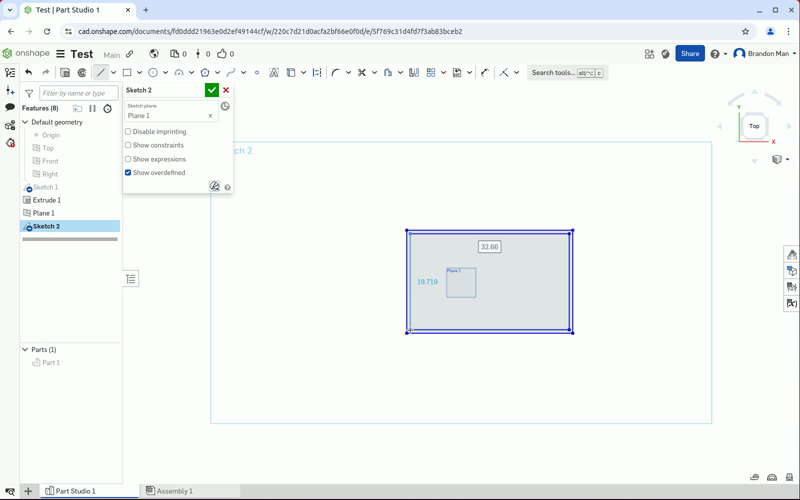
key(esc)
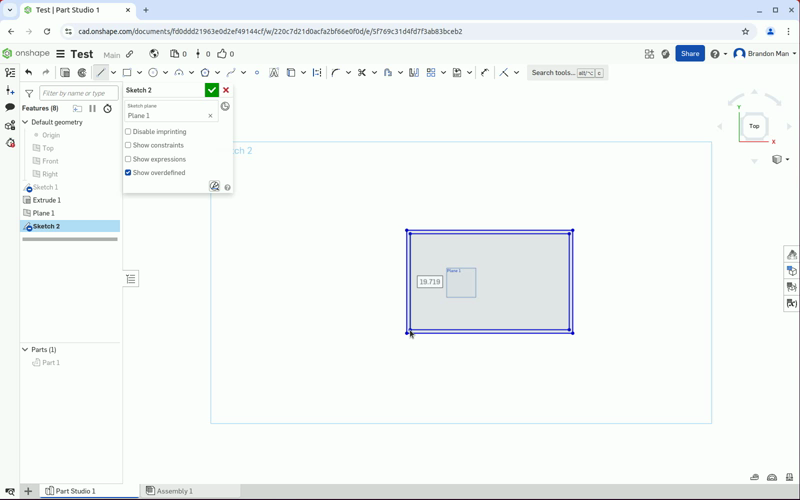
mouse_move(570, 292)
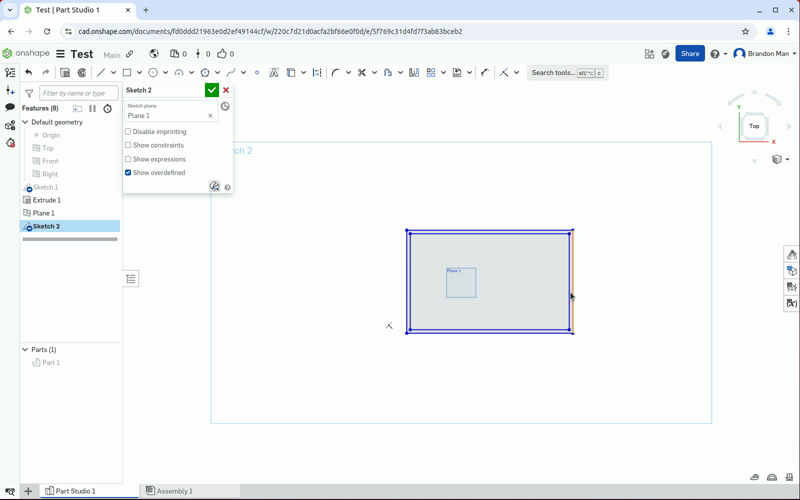
click(570, 292)
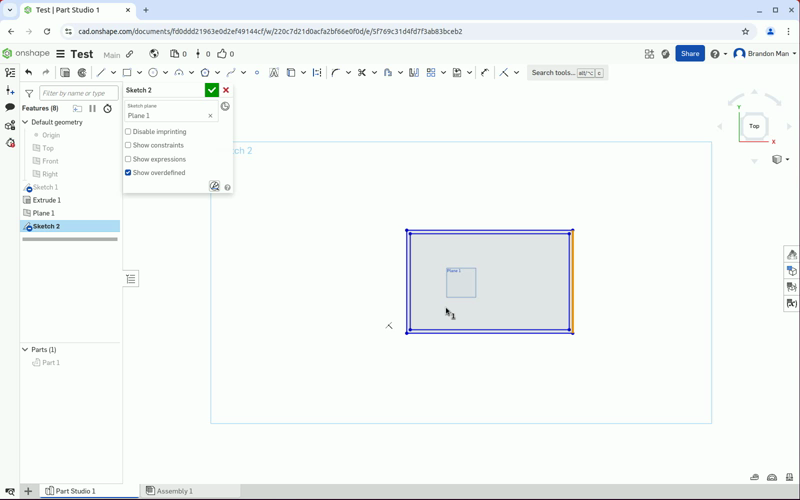
mouse_move(73, 352)
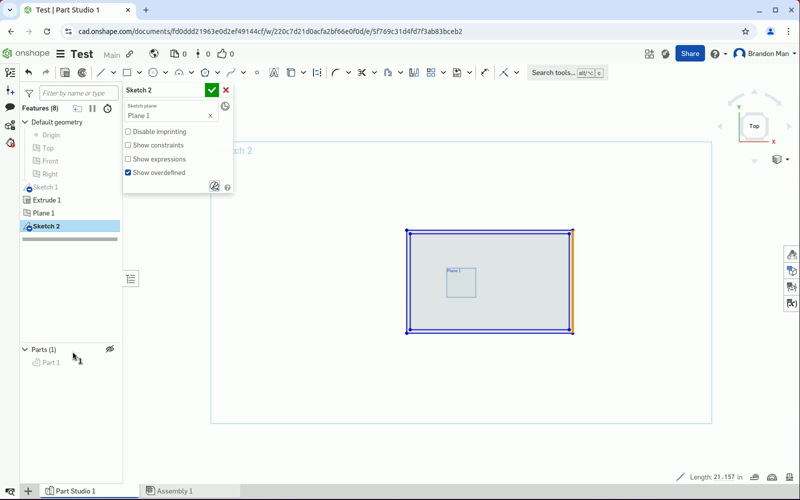
key(shift+y)
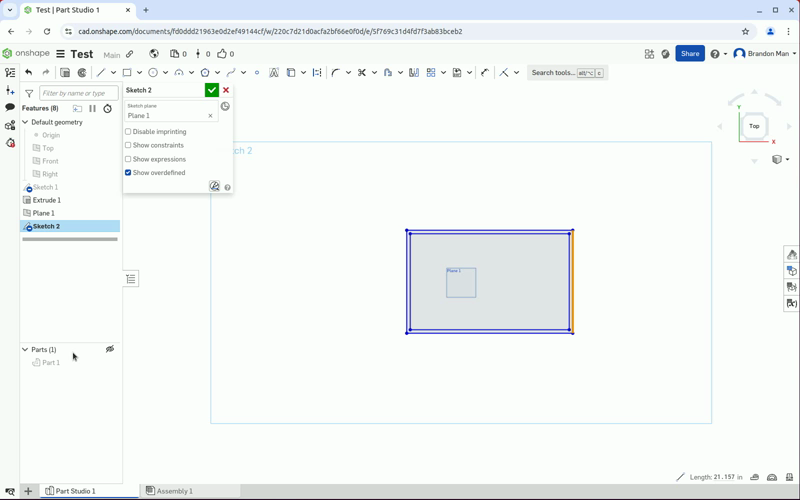
key(shift+e)
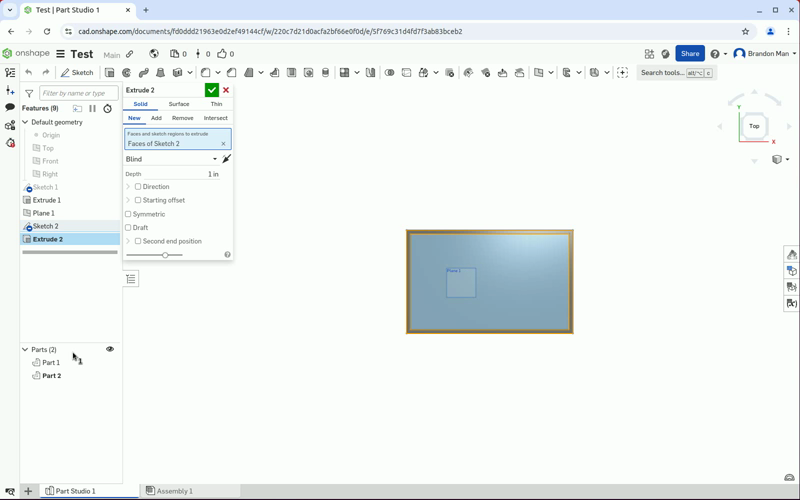
mouse_move(143, 106)
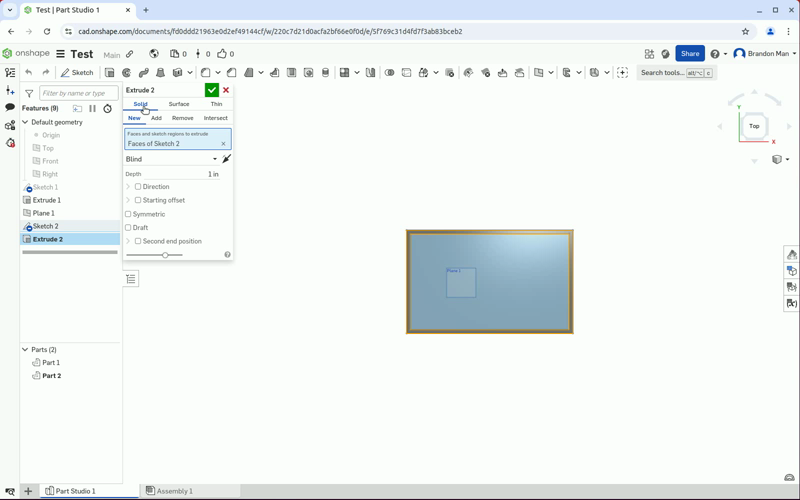
click(143, 106)
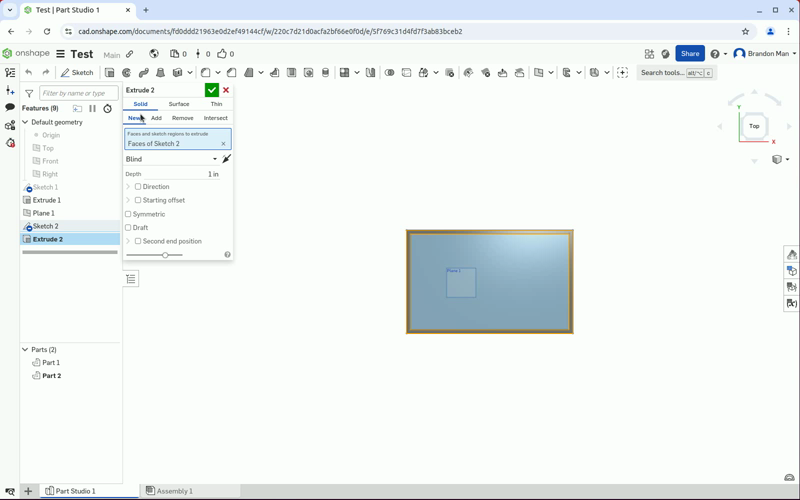
mouse_move(137, 120)
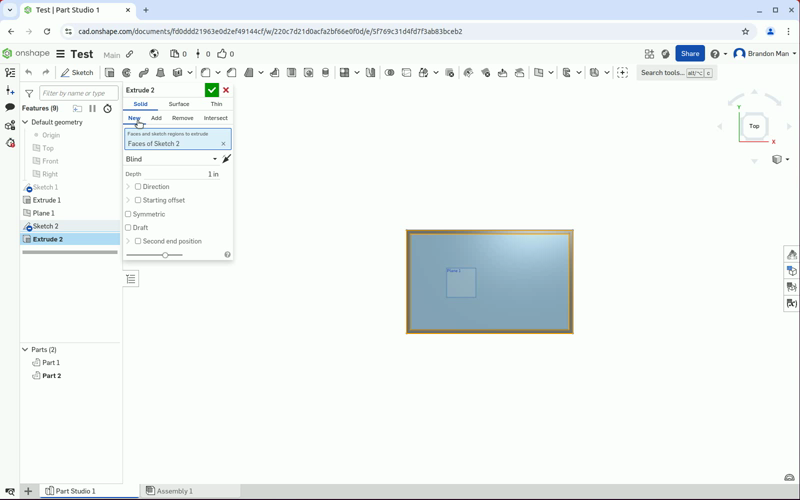
click(137, 120)
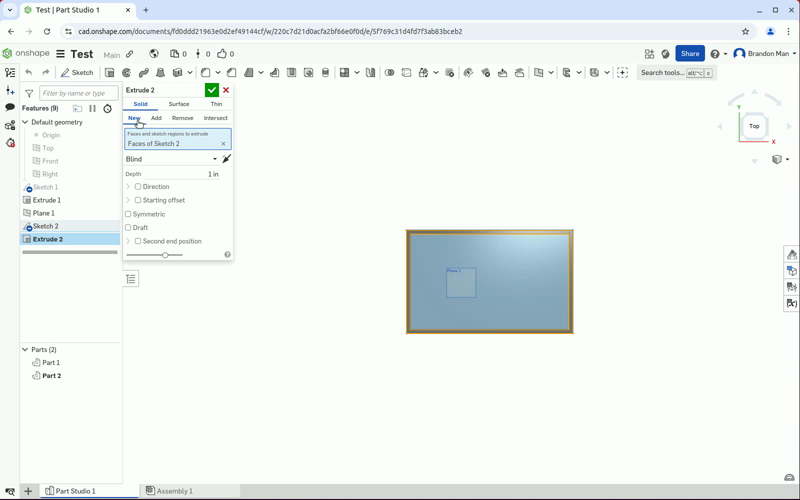
key(tab, 4)
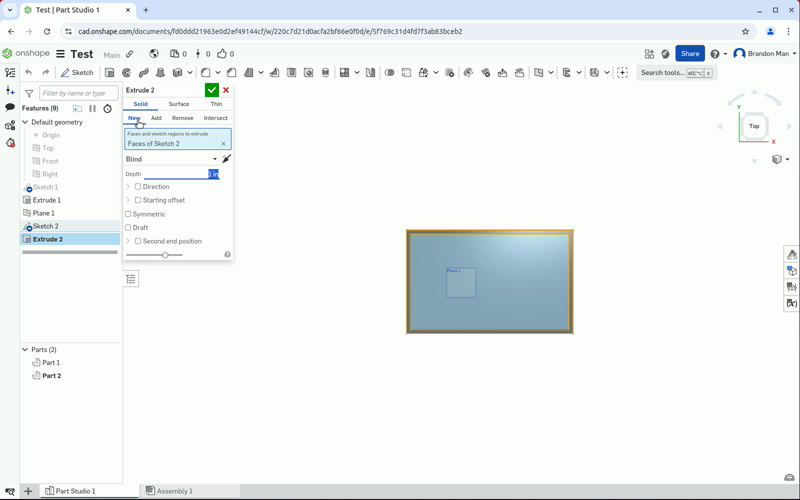
text(18.535)
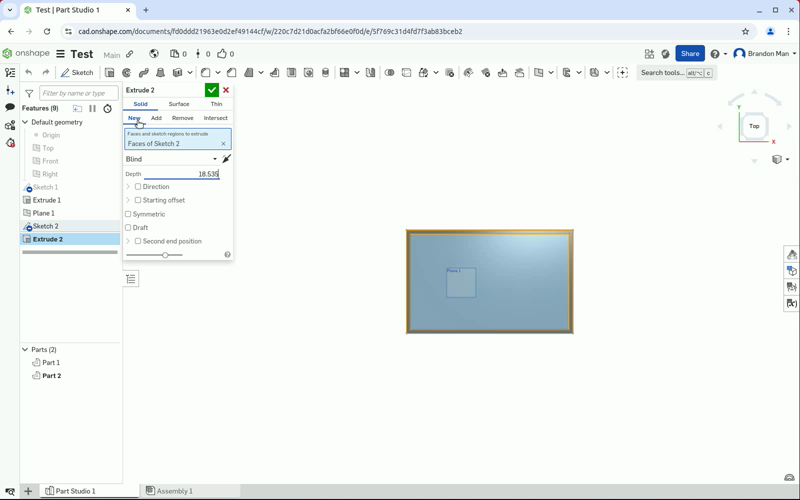
key(enter)
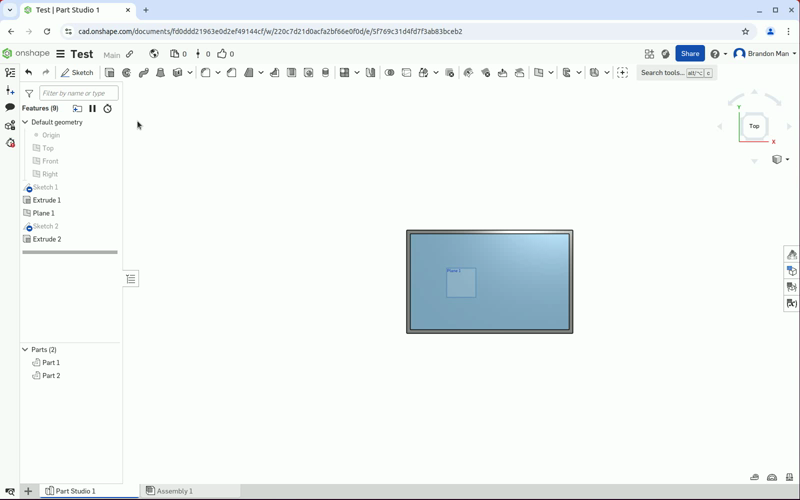
key(shift+h)
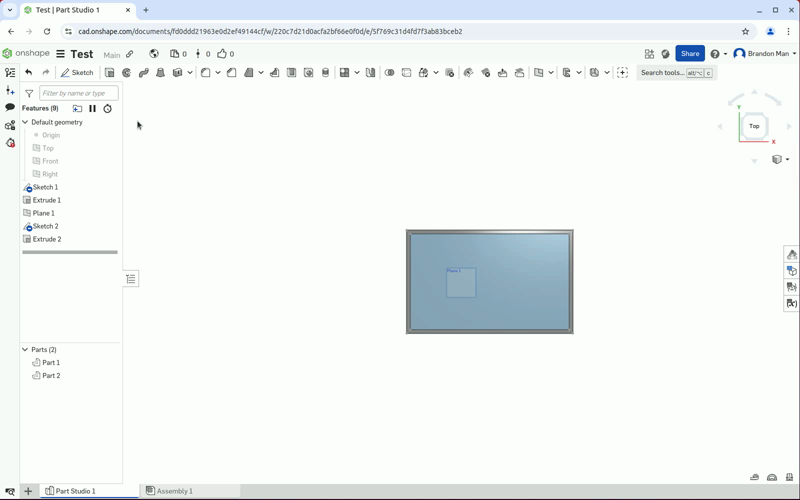
key(shift+h)
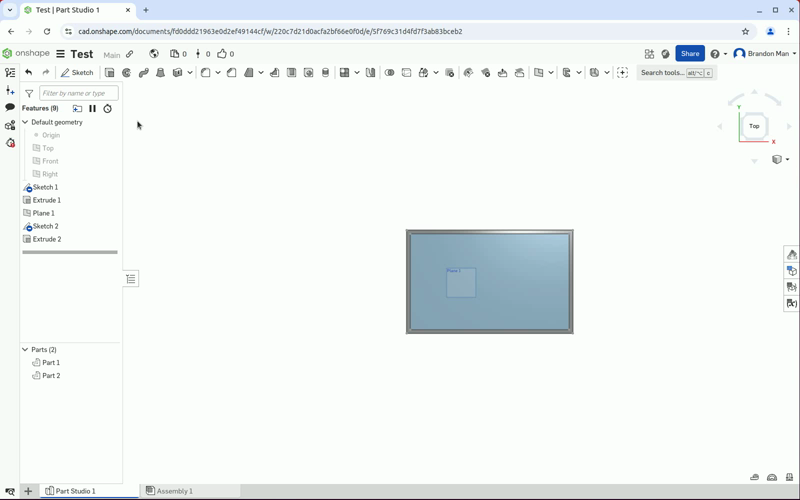
key(shift+7)
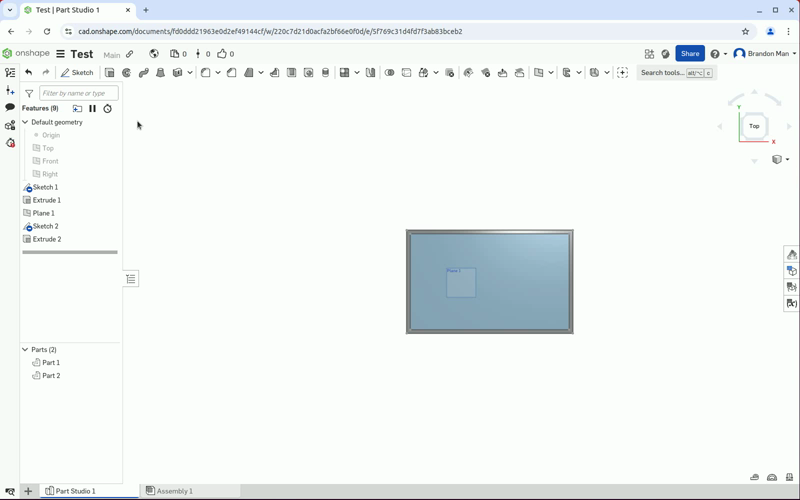
key(up, 3)
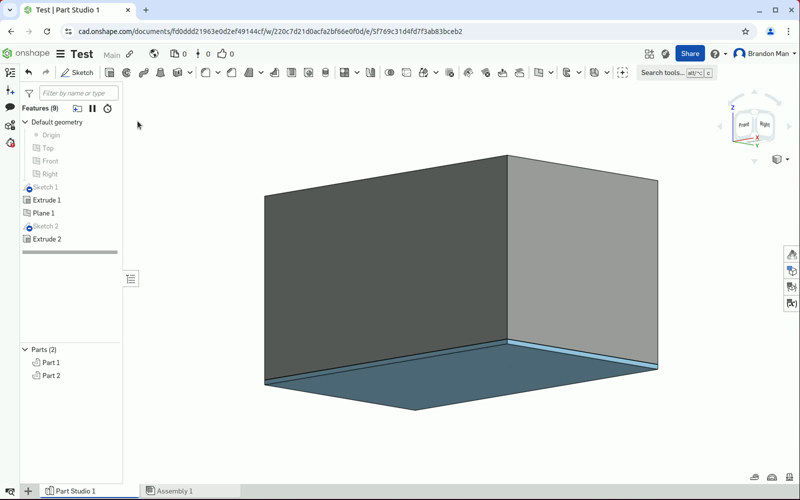
key(left, 3)
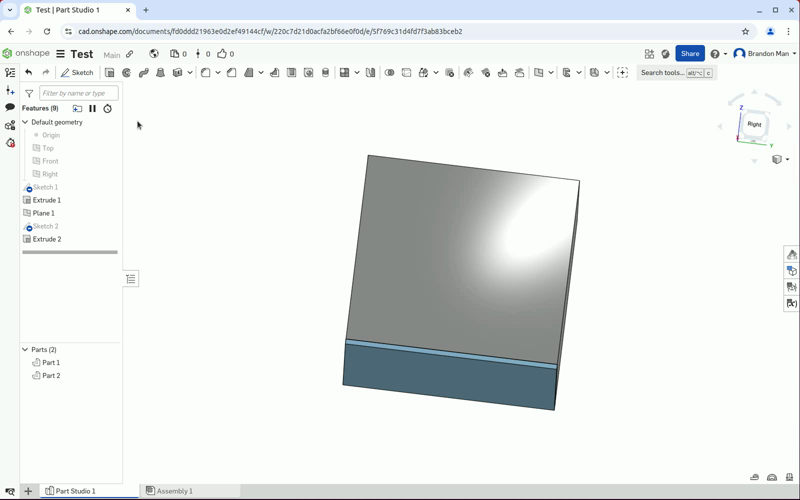
key(right, 3)
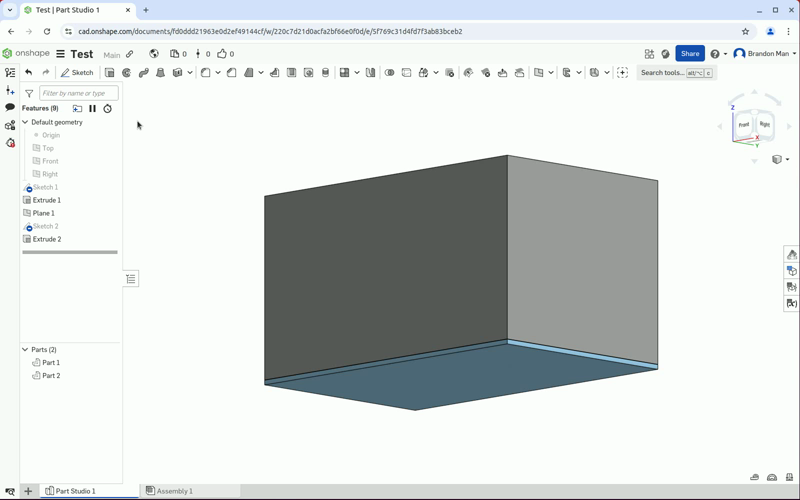
key(down, 3)
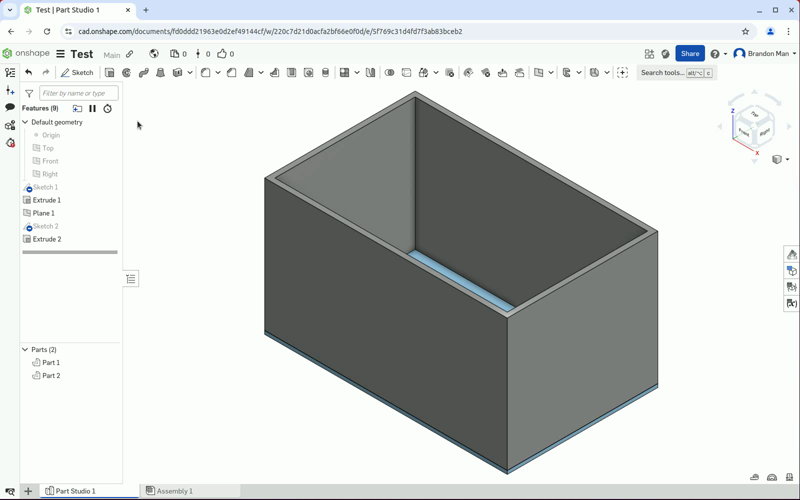
mouse_move(73, 189)
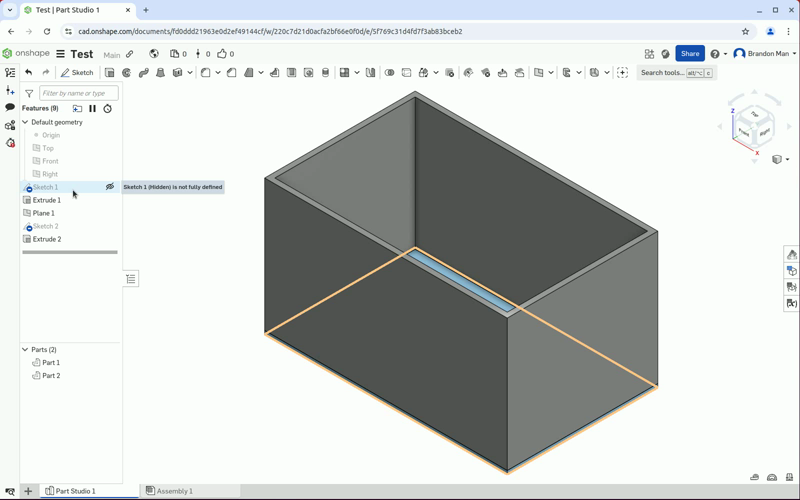
click(73, 189)